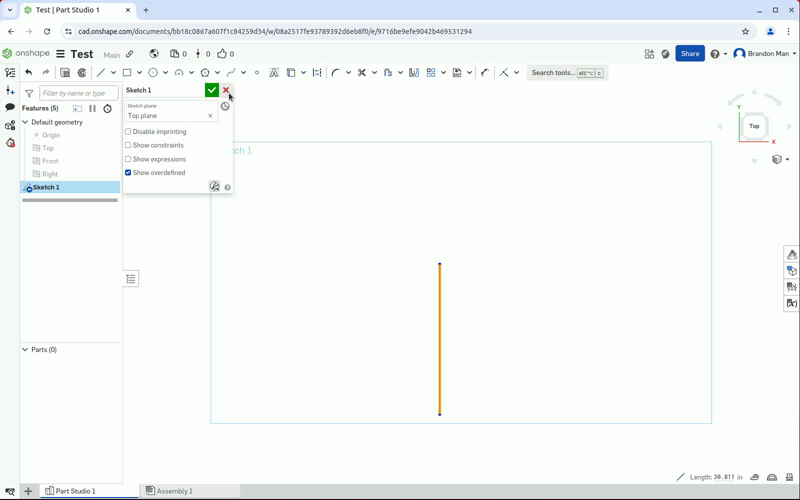
key(shift+h)
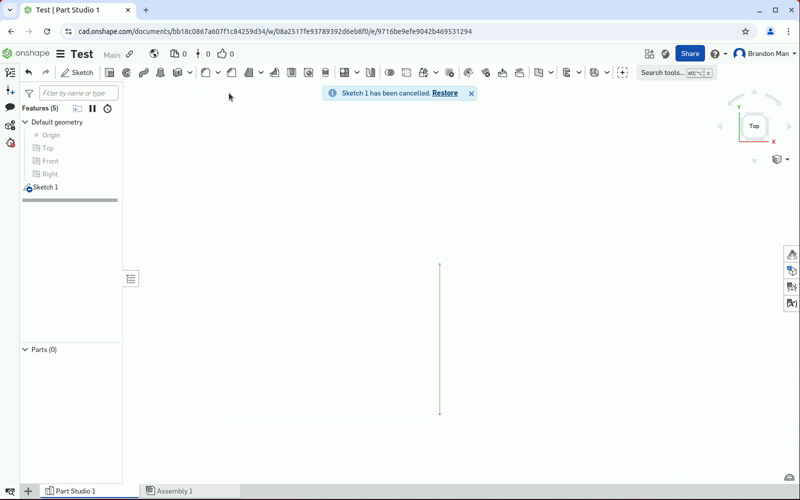
key(shift+s)
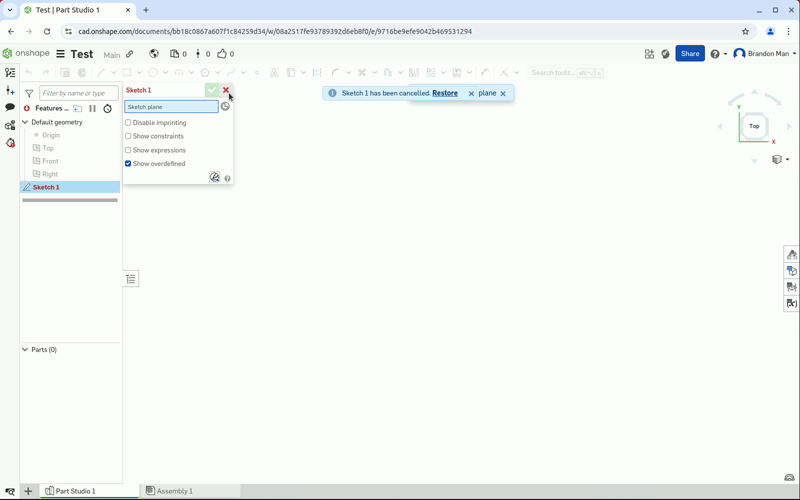
mouse_move(73, 150)
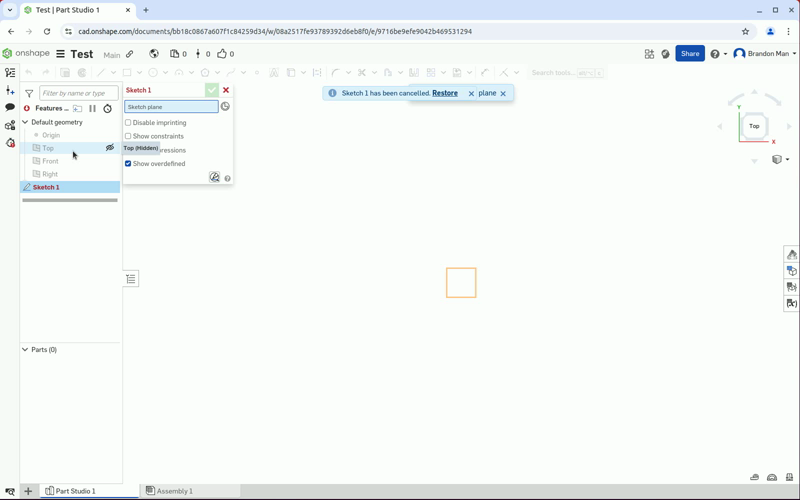
click(73, 150)
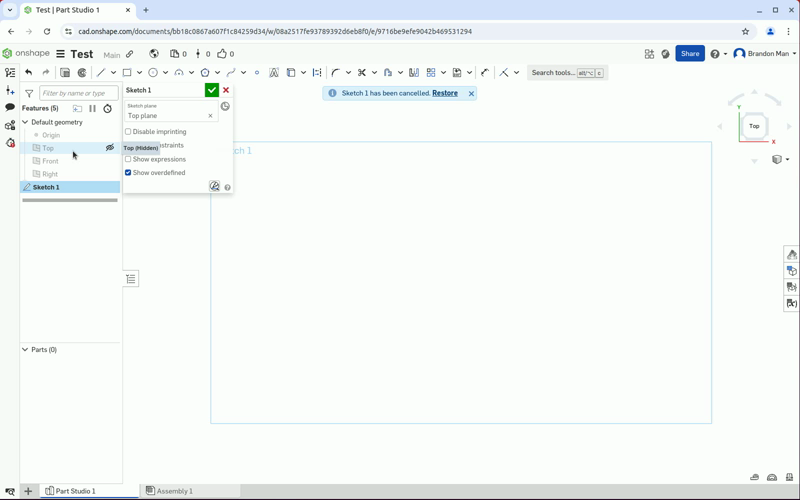
mouse_move(73, 352)
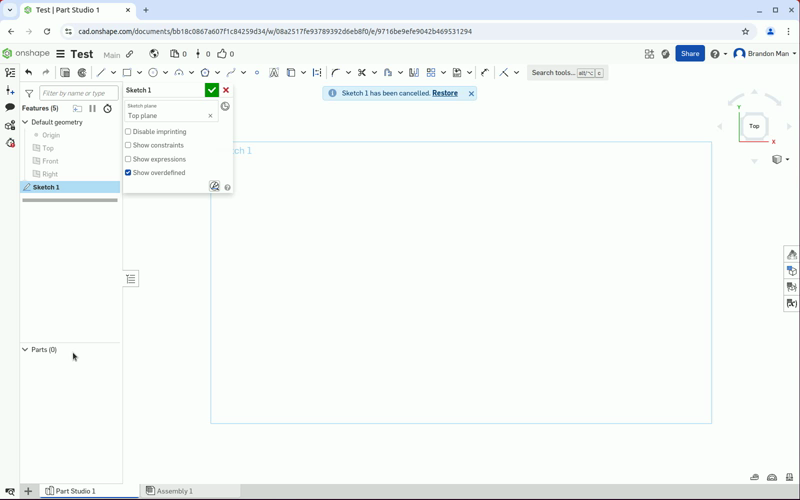
key(y)
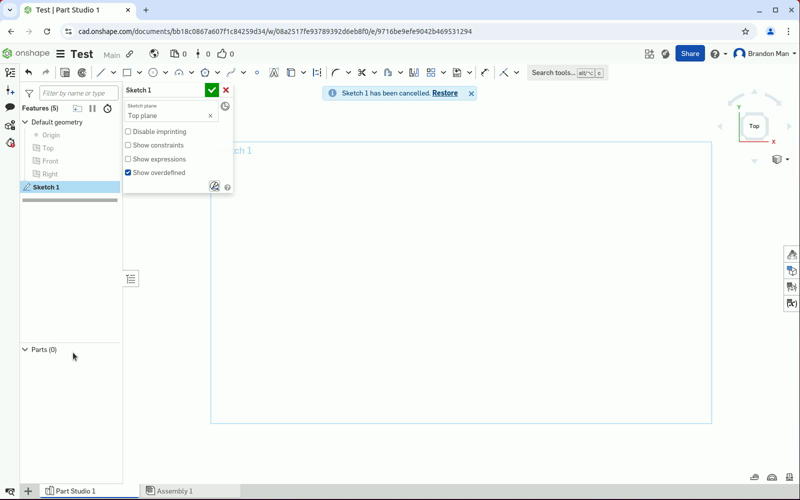
key(c)
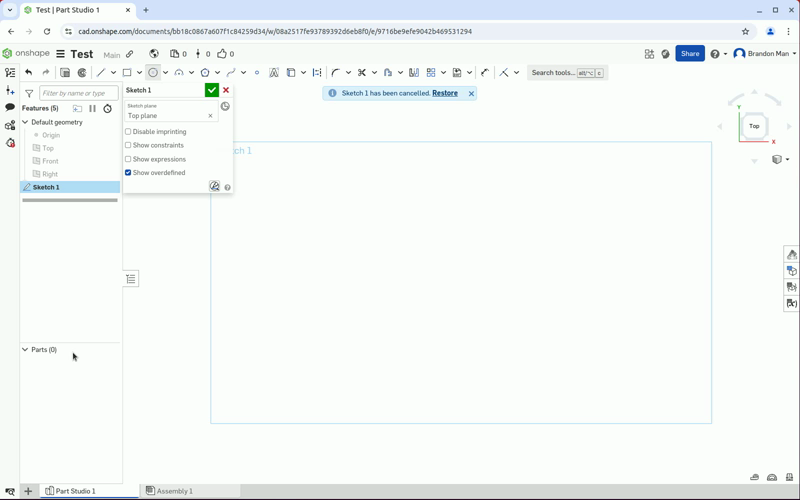
key_down(shift)
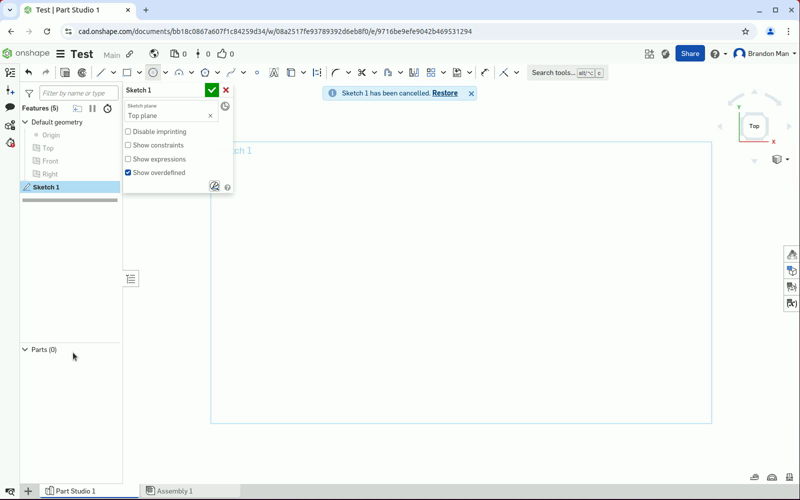
mouse_move(461, 282)
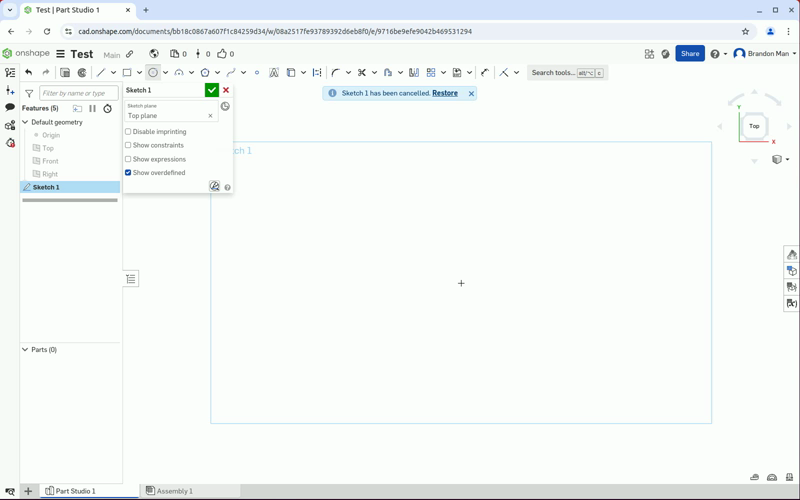
click(461, 282)
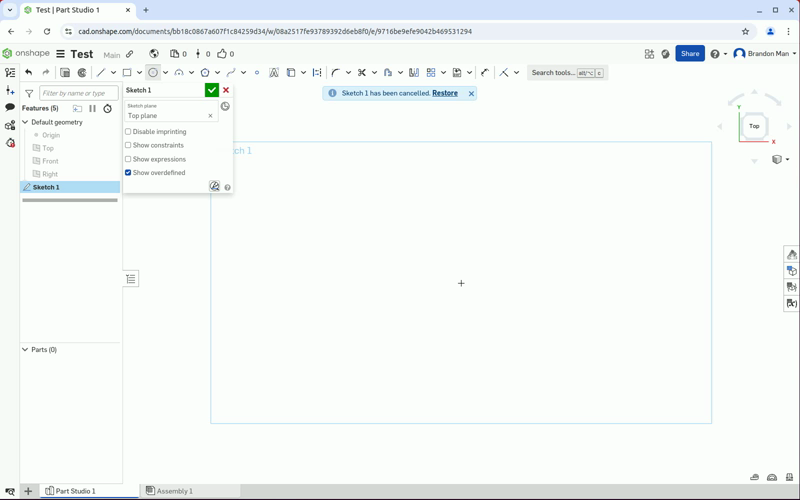
key_up(shift)
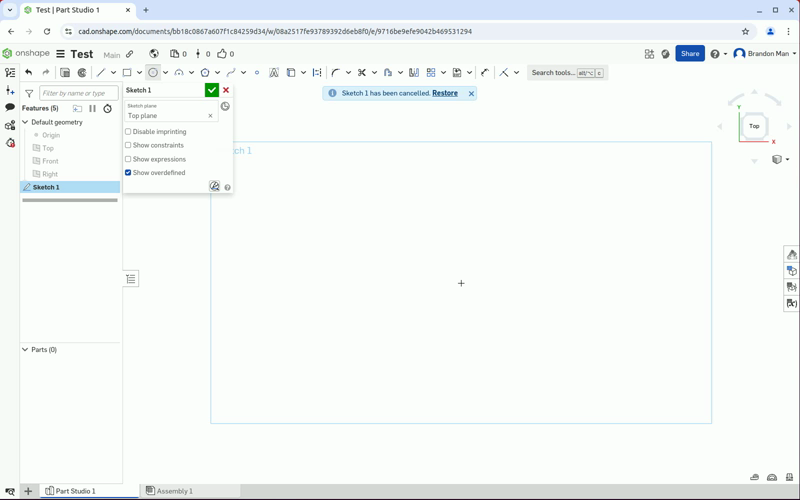
mouse_move(468, 282)
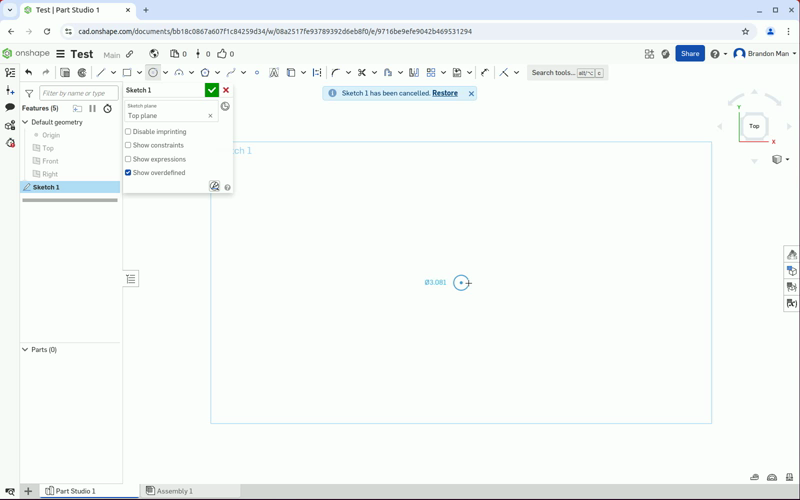
click(468, 282)
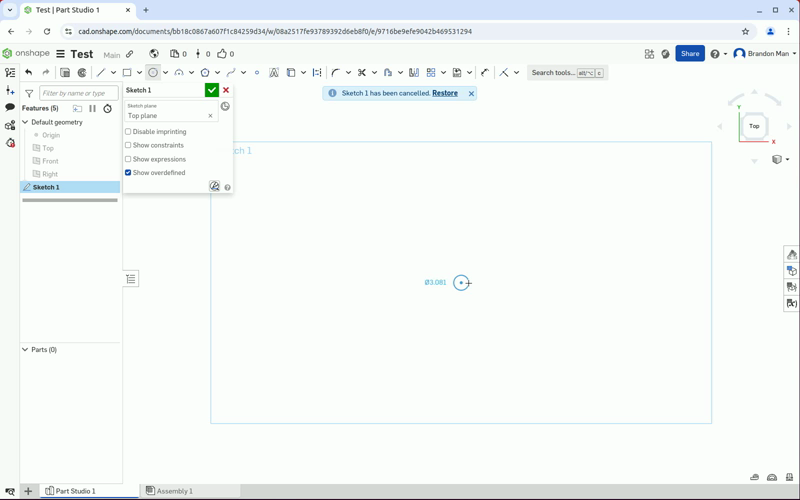
key(esc)
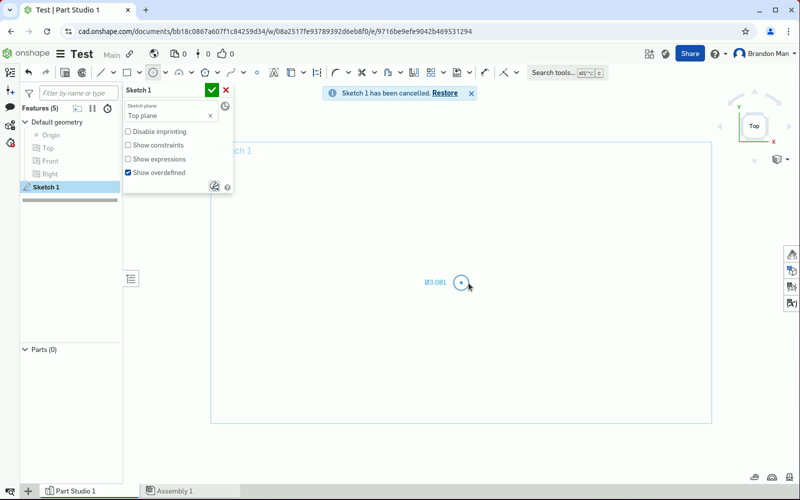
mouse_move(456, 288)
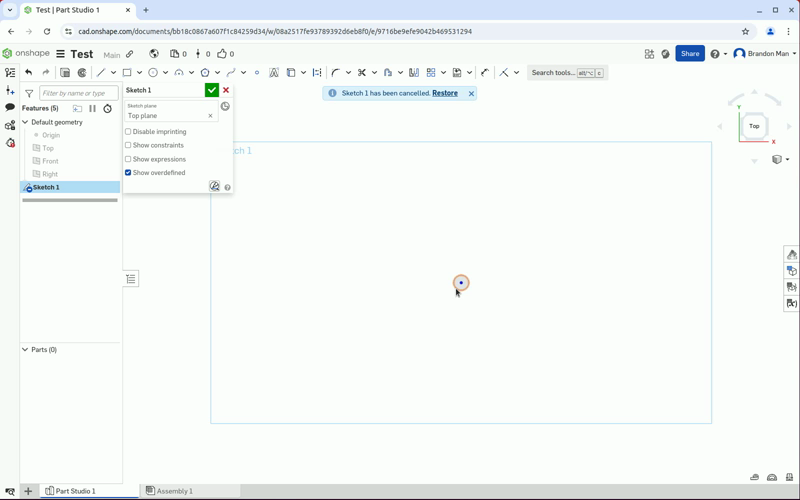
scroll(6)
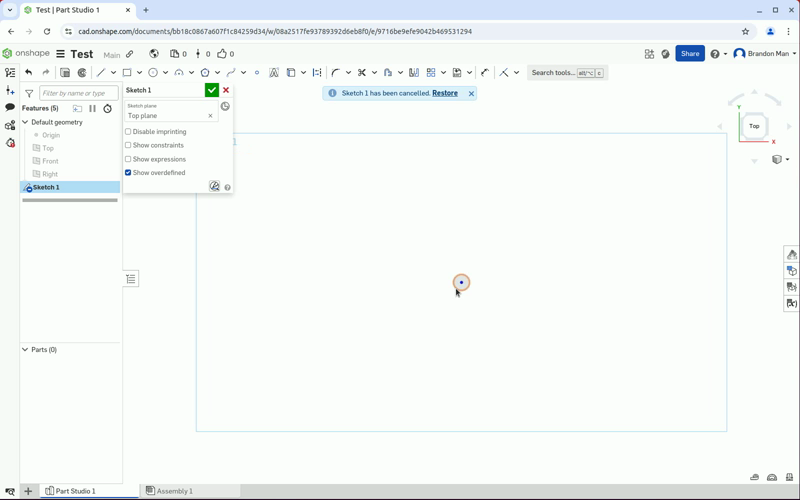
scroll(6)
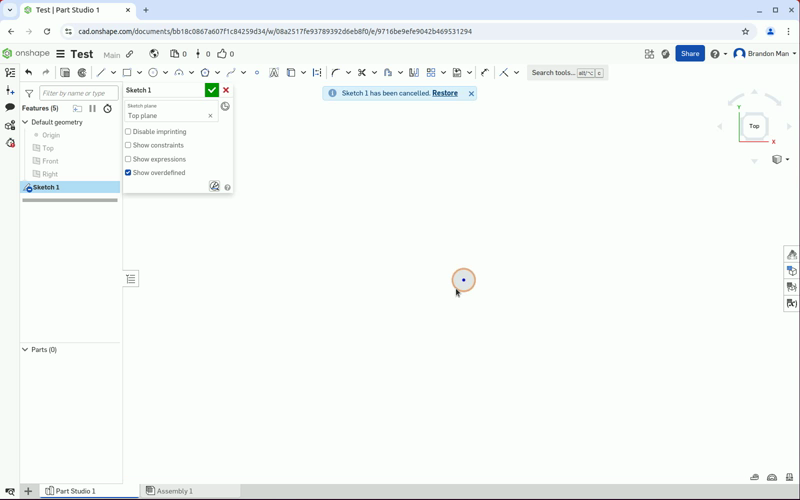
scroll(6)
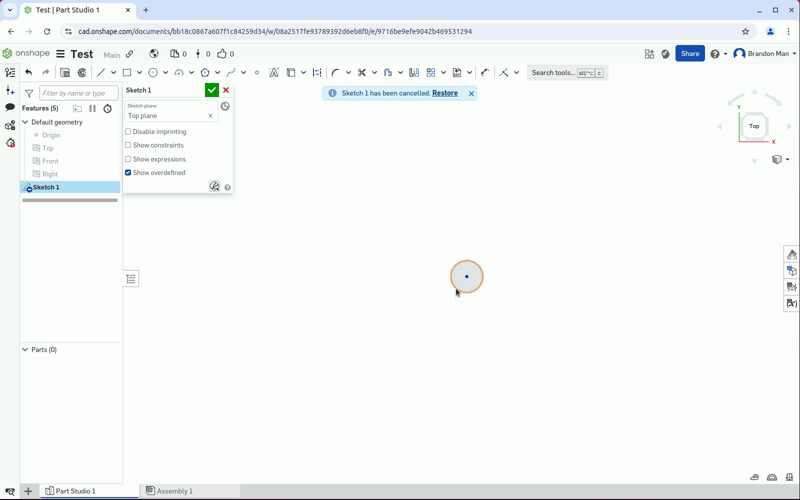
scroll(6)
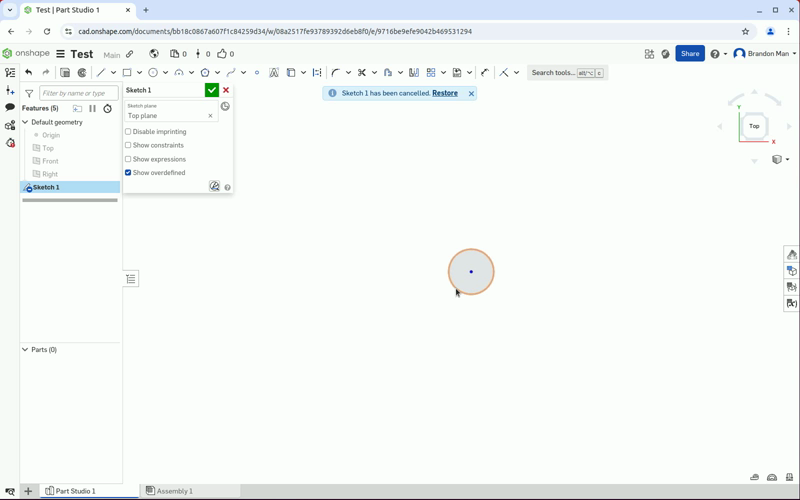
scroll(6)
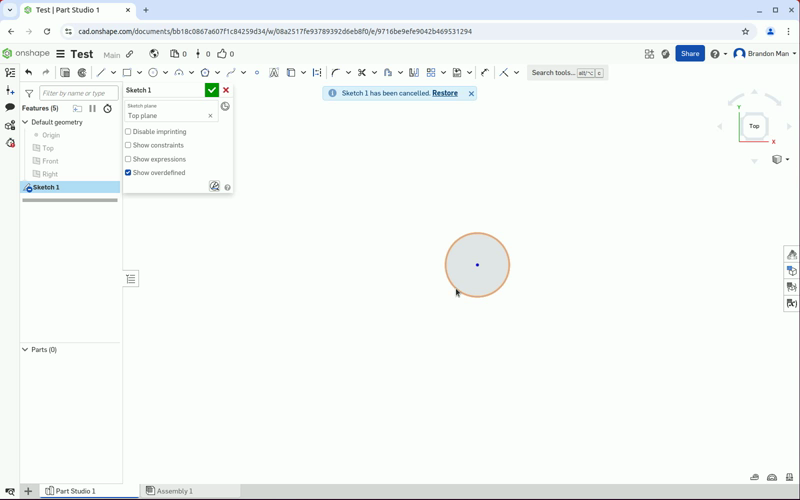
scroll(6)
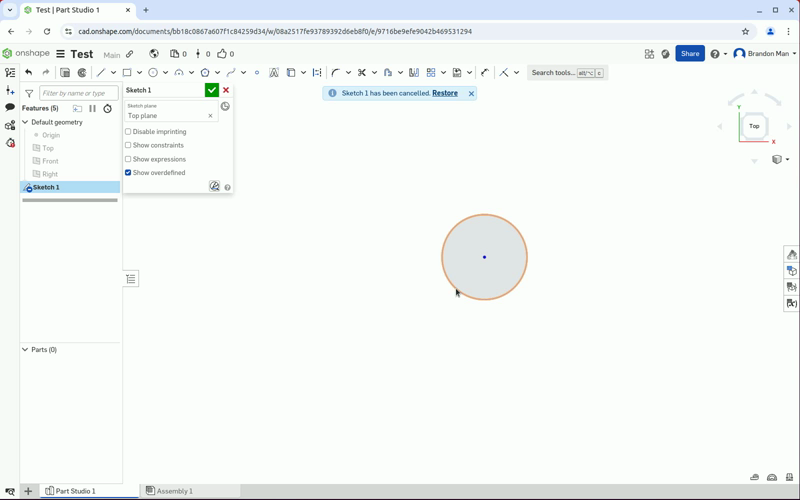
scroll(6)
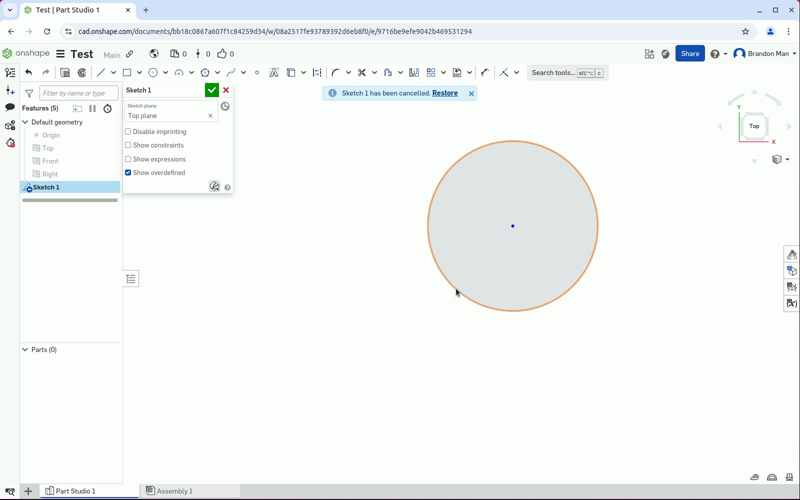
click(456, 288)
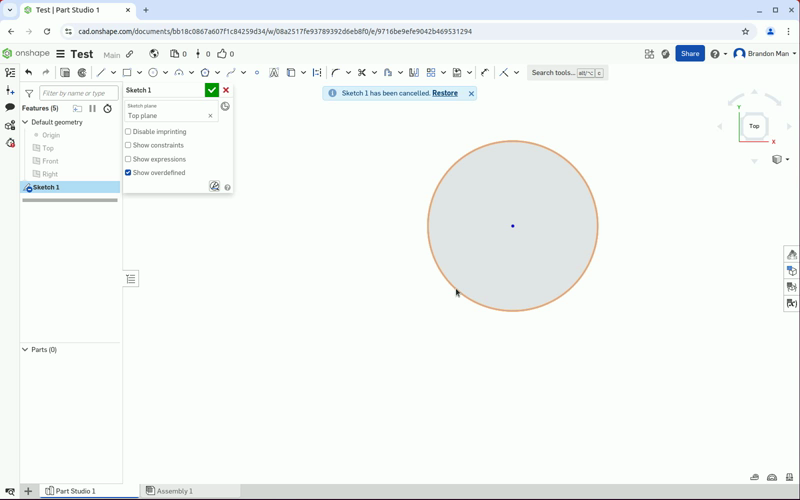
scroll(-6)
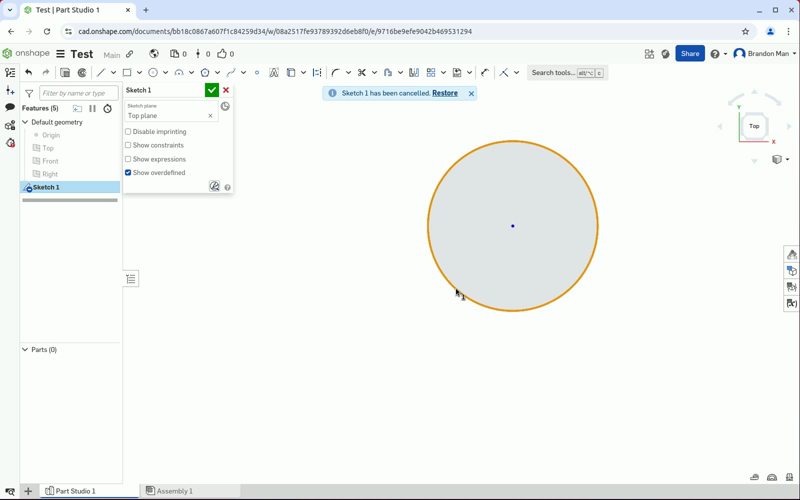
scroll(-6)
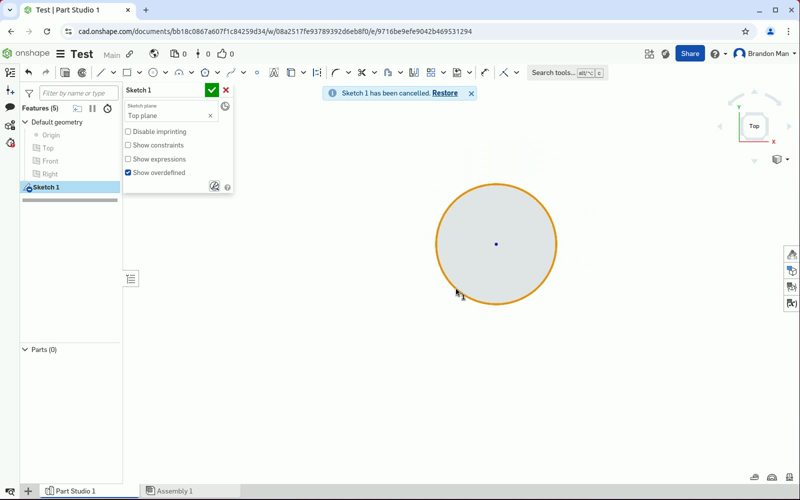
scroll(-6)
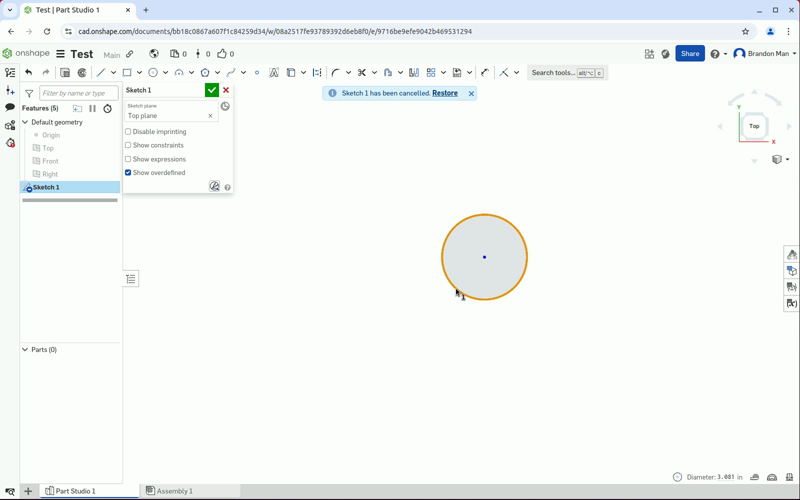
scroll(-6)
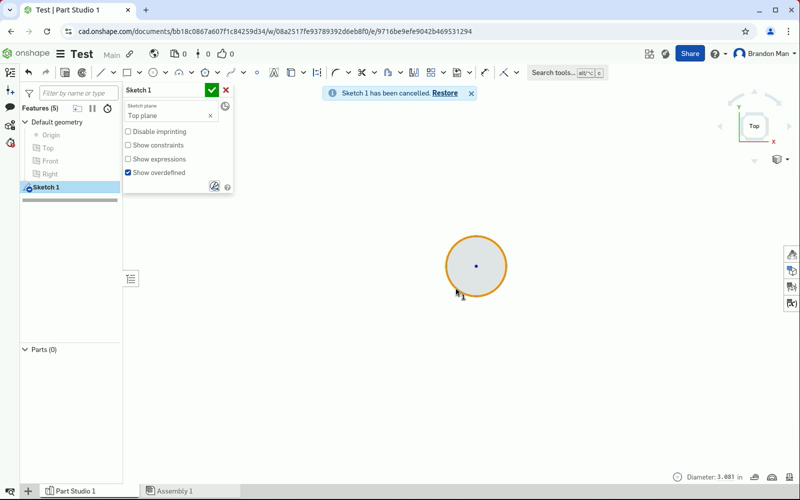
scroll(-6)
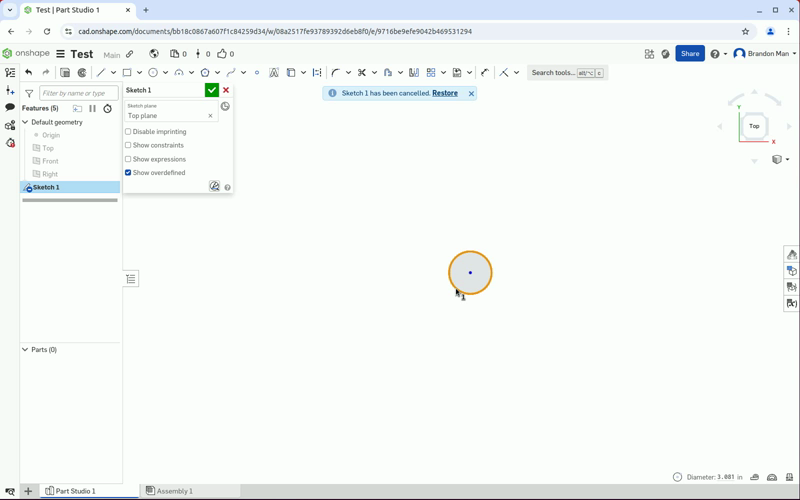
scroll(-6)
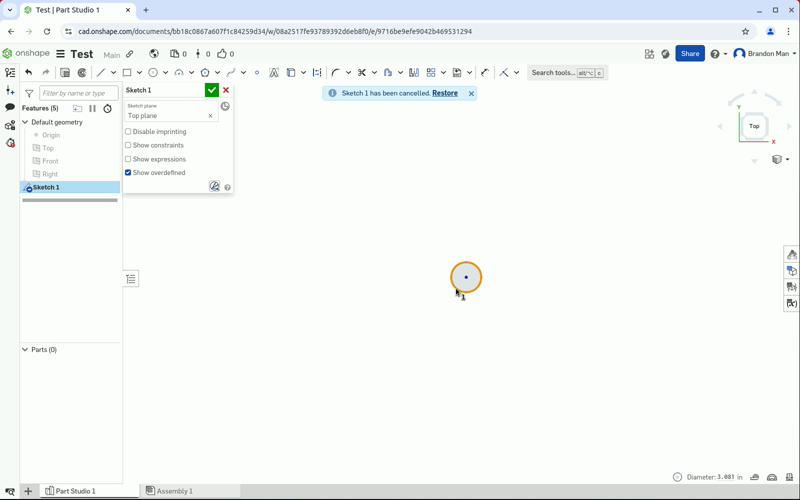
scroll(-6)
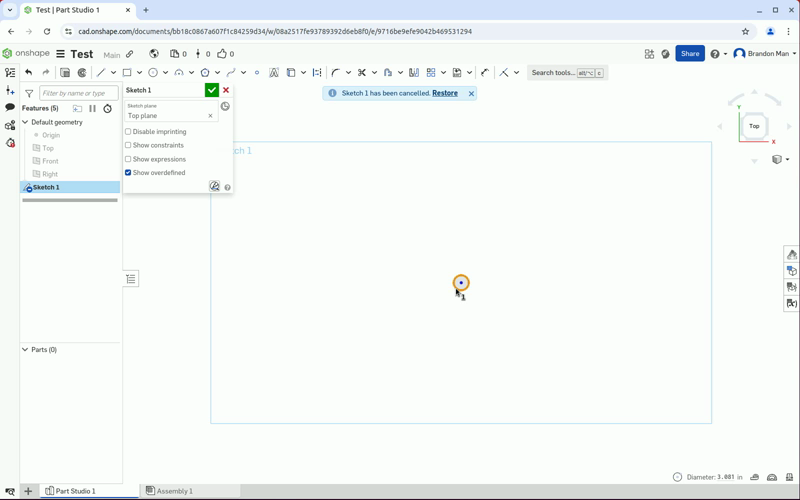
mouse_move(73, 352)
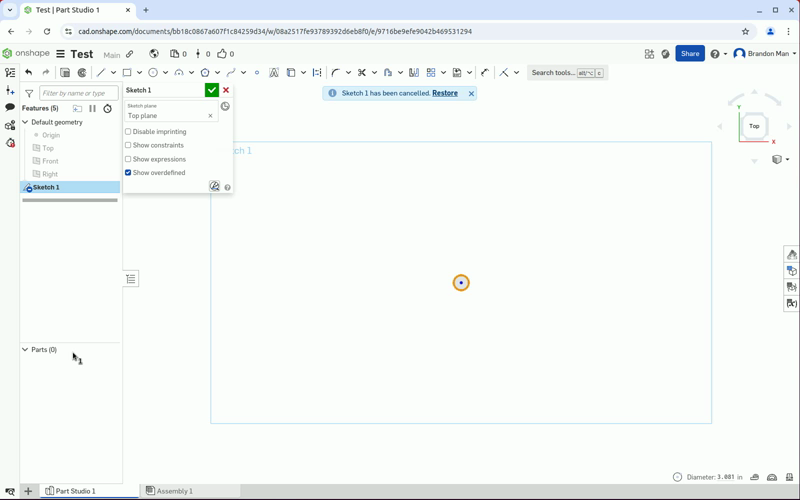
key(shift+y)
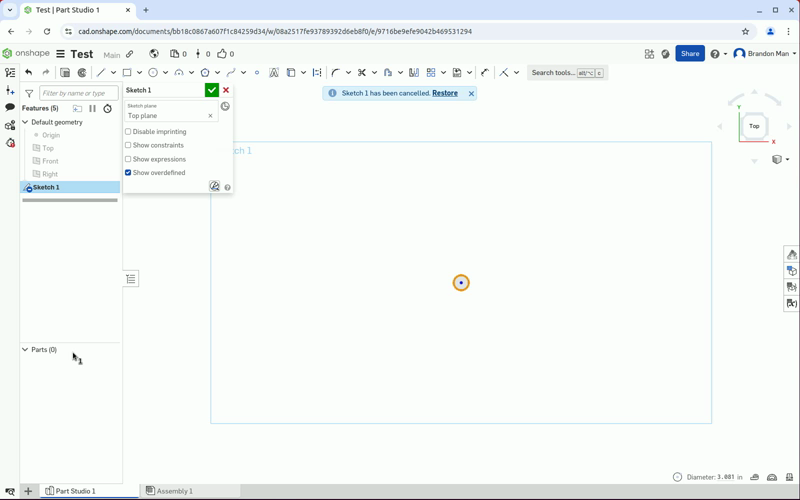
key(shift+e)
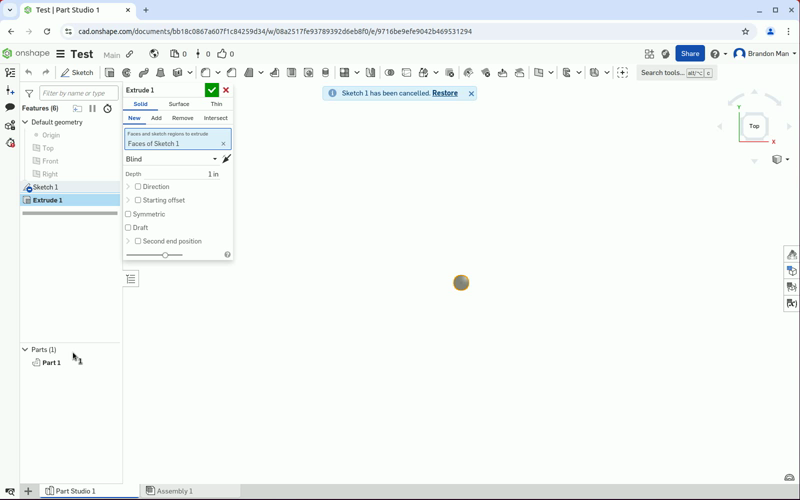
mouse_move(143, 106)
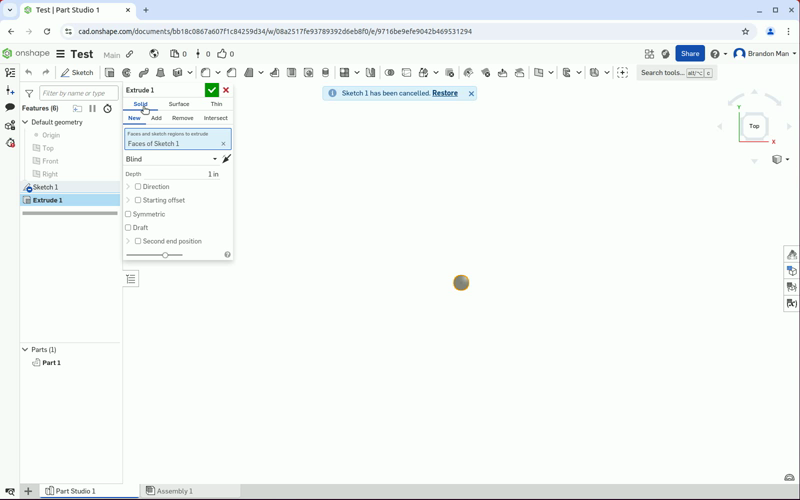
click(143, 106)
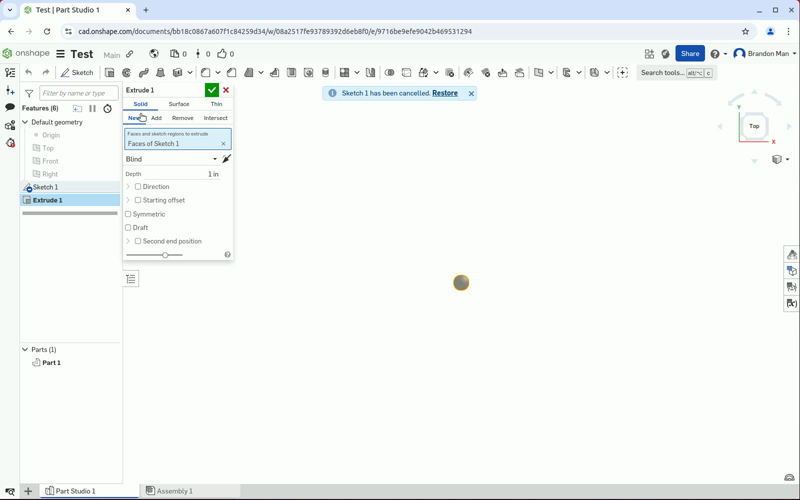
mouse_move(137, 120)
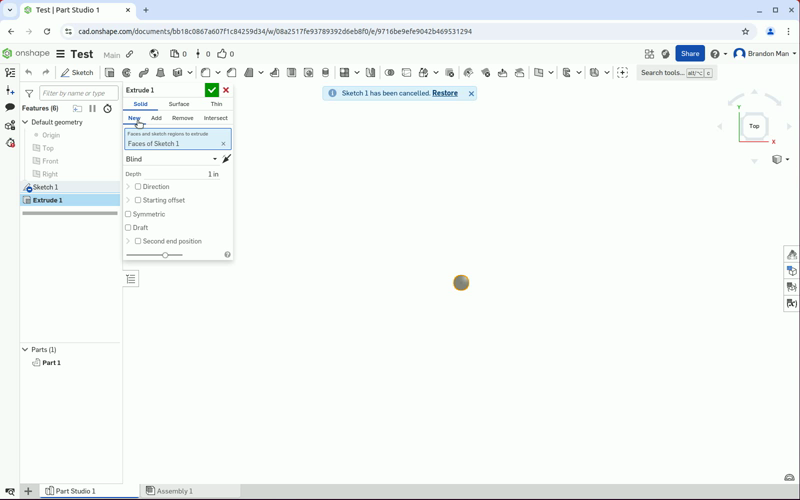
click(137, 120)
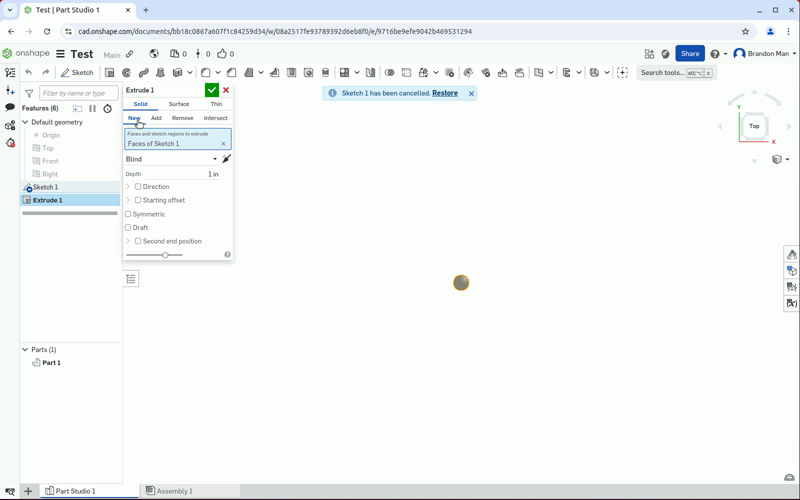
key(tab, 4)
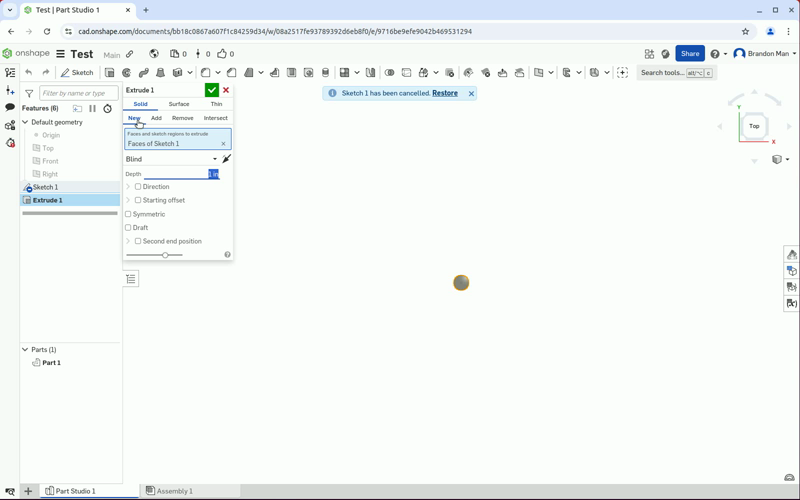
text(7.462)
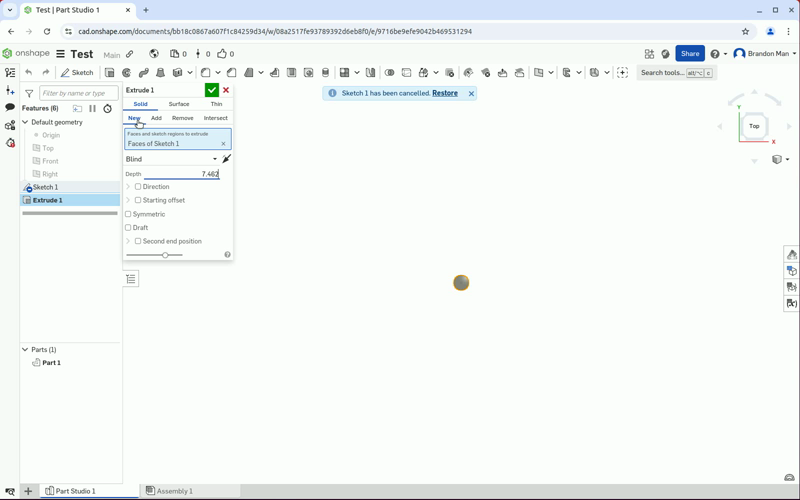
key(enter)
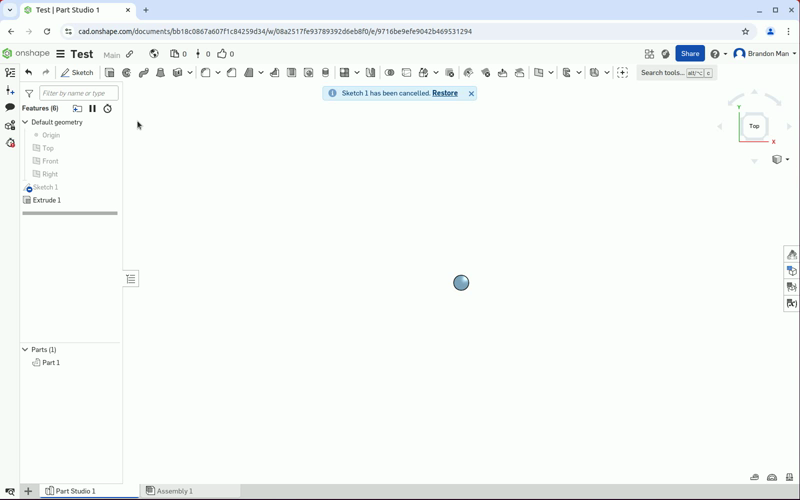
key(shift+h)
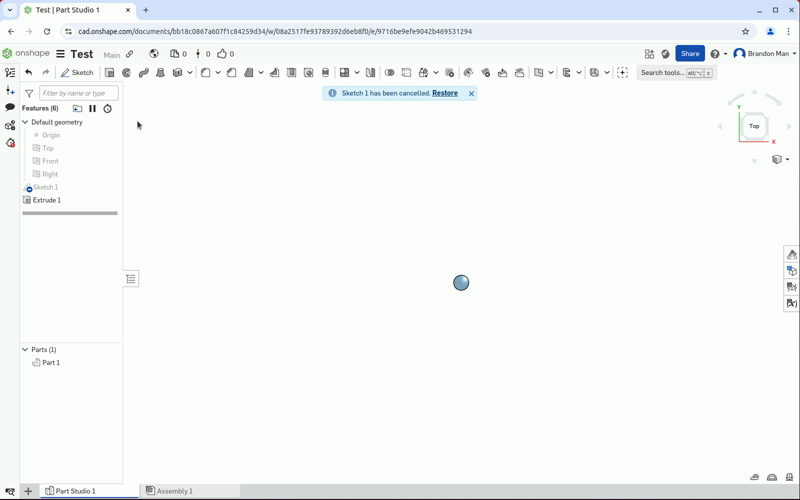
key(shift+h)
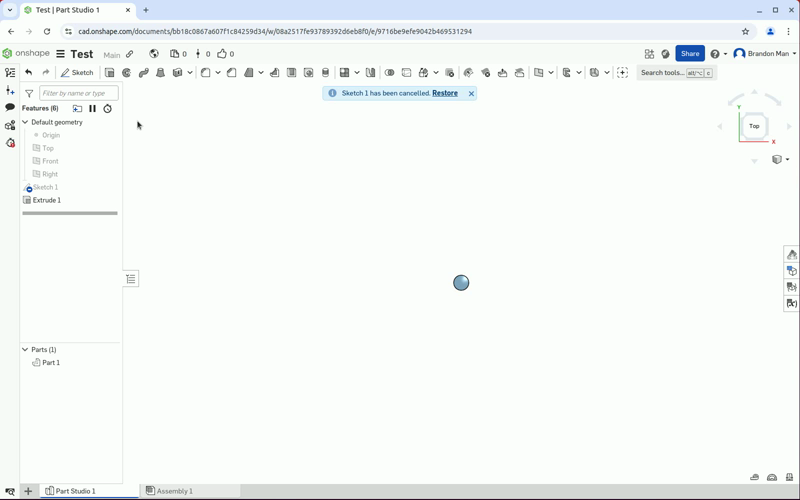
mouse_move(73, 189)
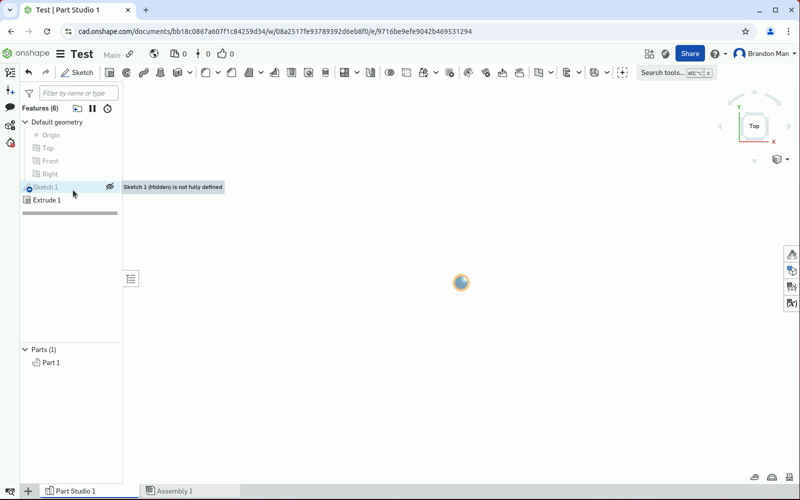
click(73, 189)
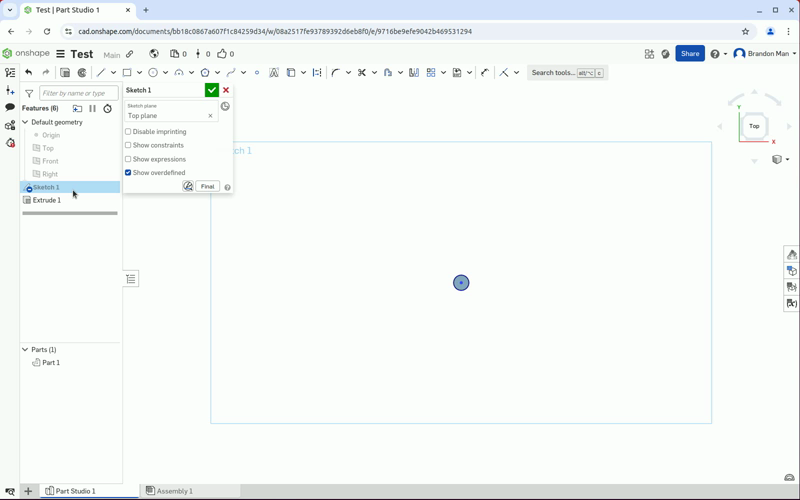
mouse_move(229, 92)
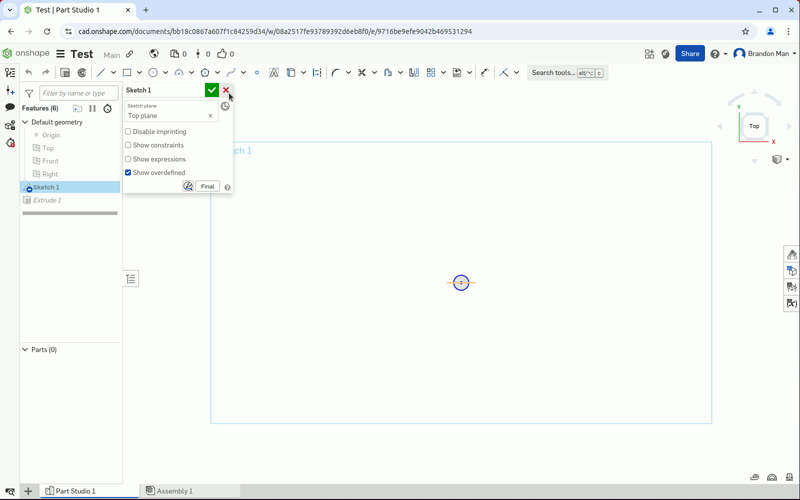
click(229, 92)
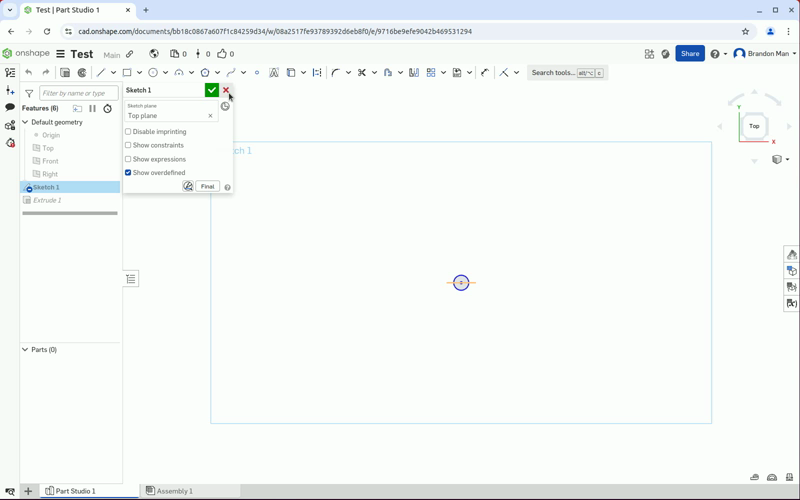
key(shift+s)
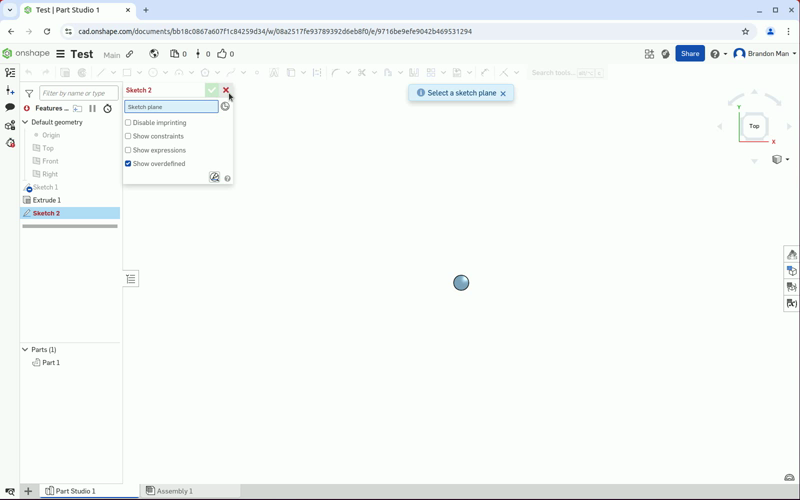
mouse_move(73, 150)
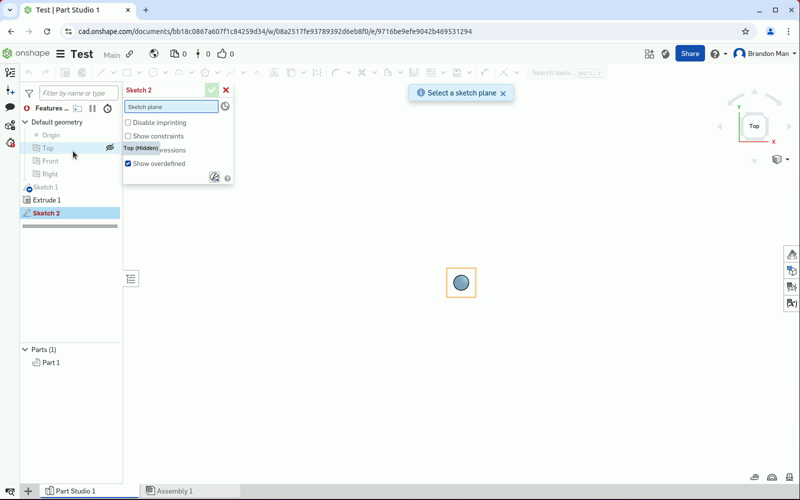
click(73, 150)
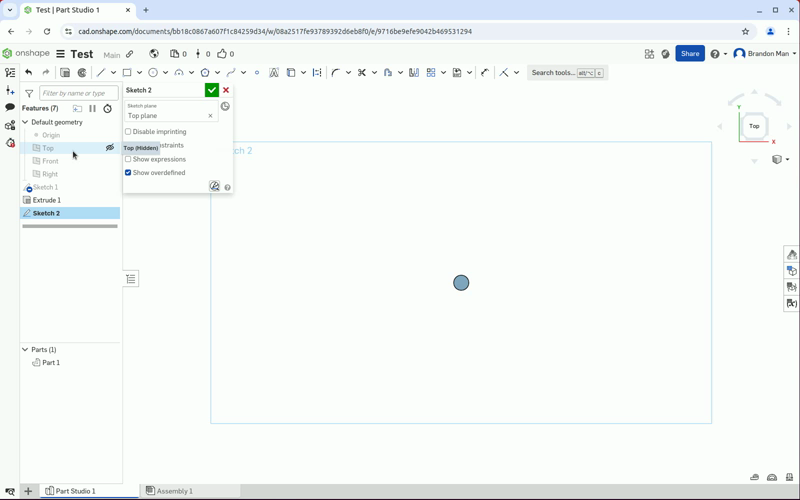
mouse_move(73, 352)
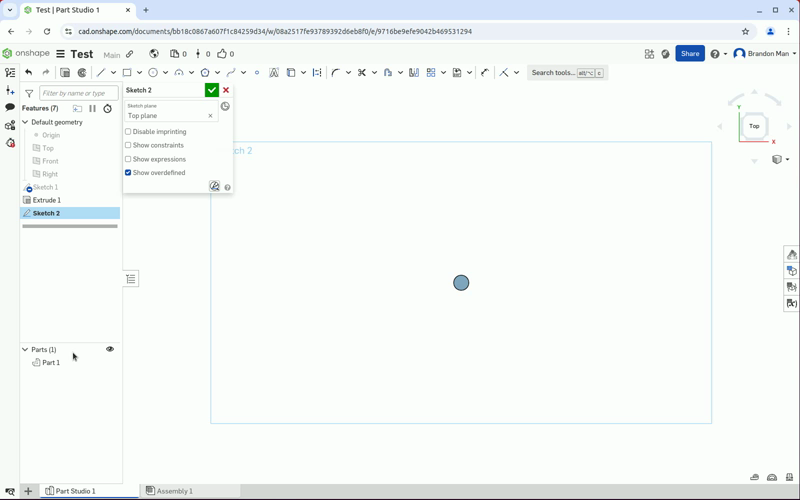
key(y)
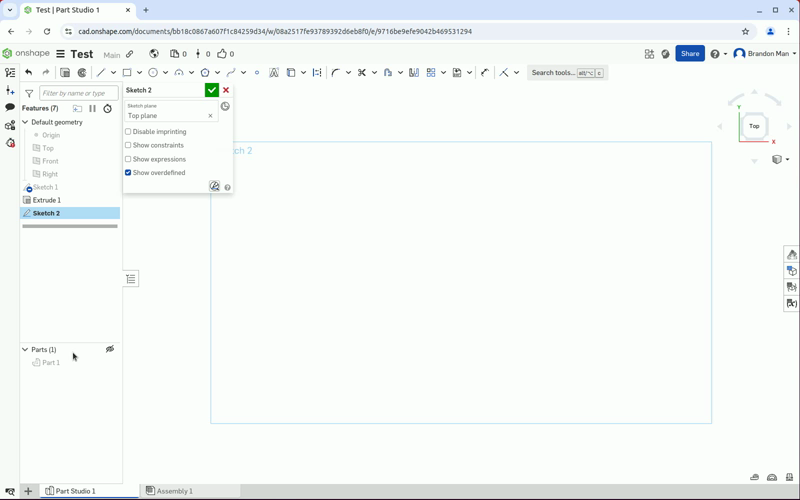
key(c)
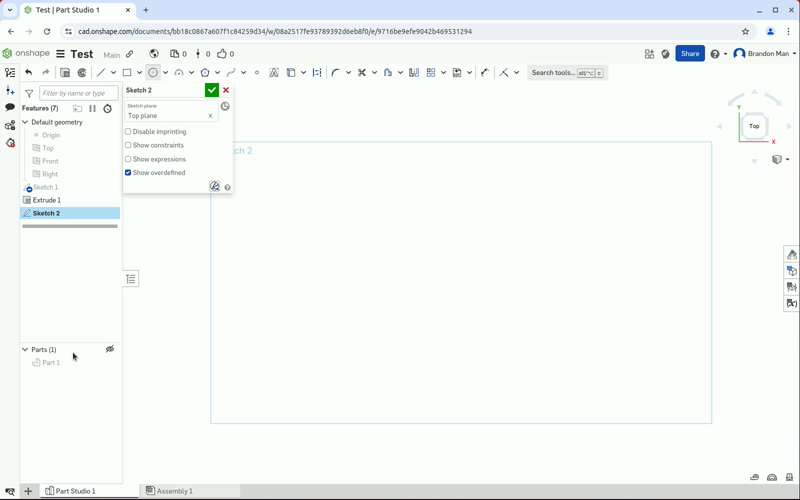
key_down(shift)
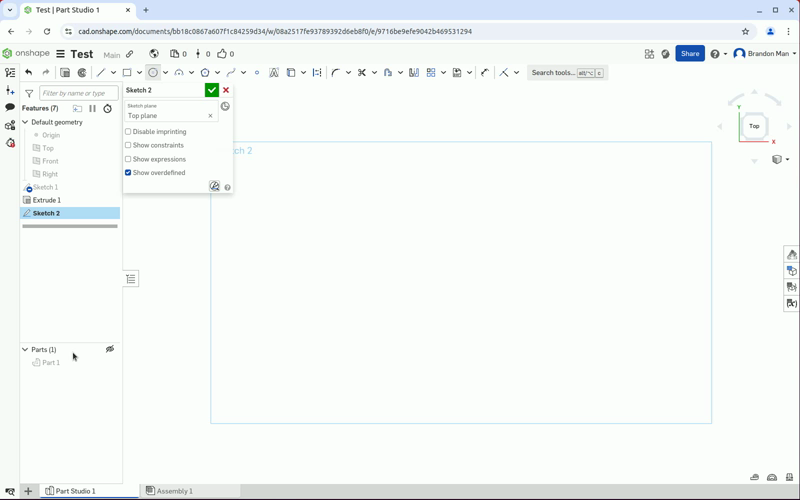
mouse_move(461, 282)
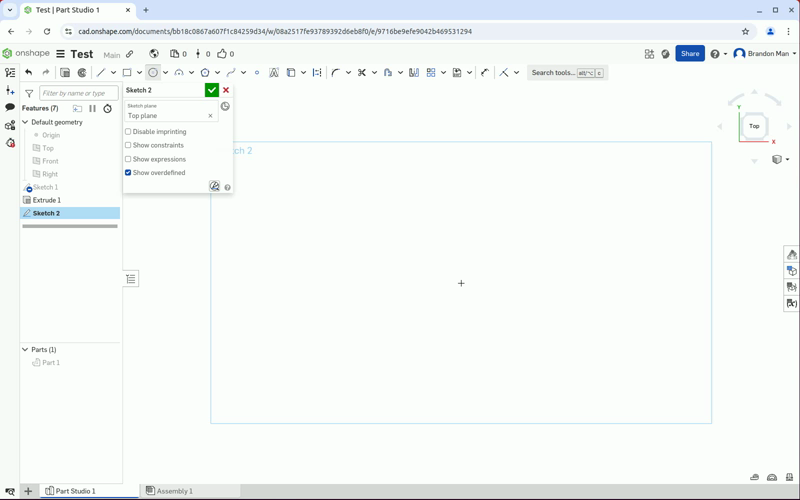
click(461, 282)
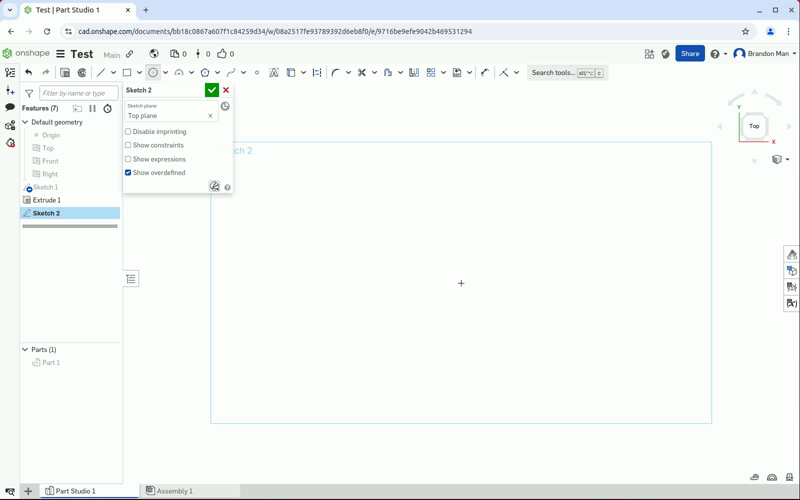
key_up(shift)
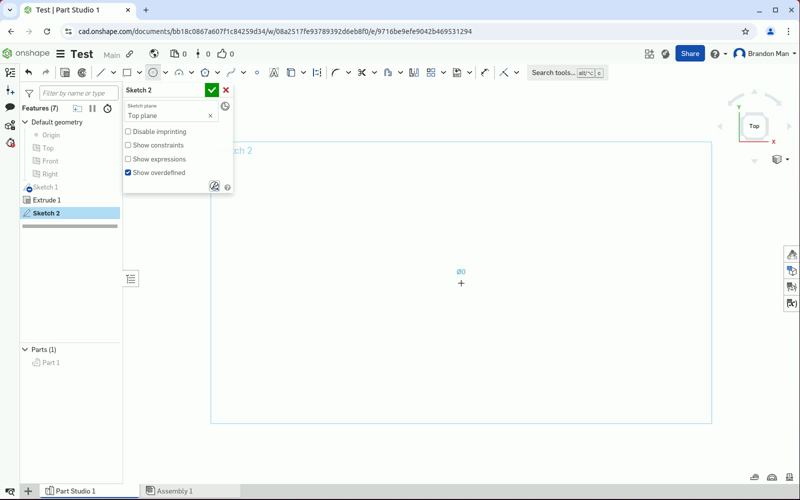
mouse_move(468, 282)
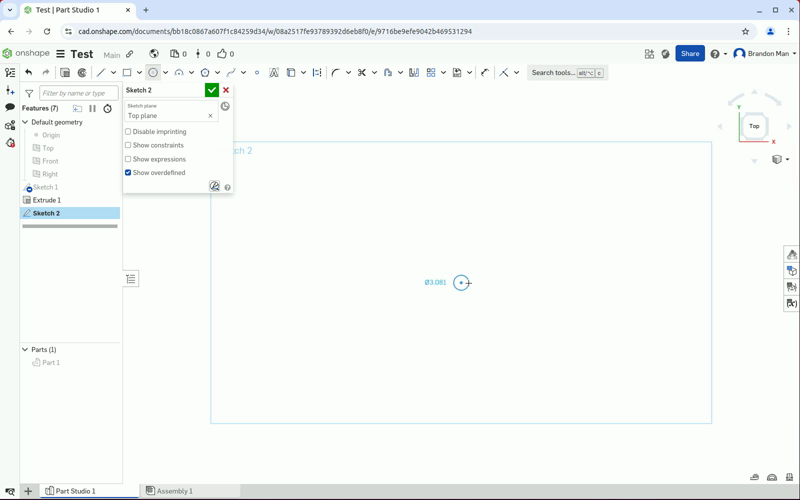
click(468, 282)
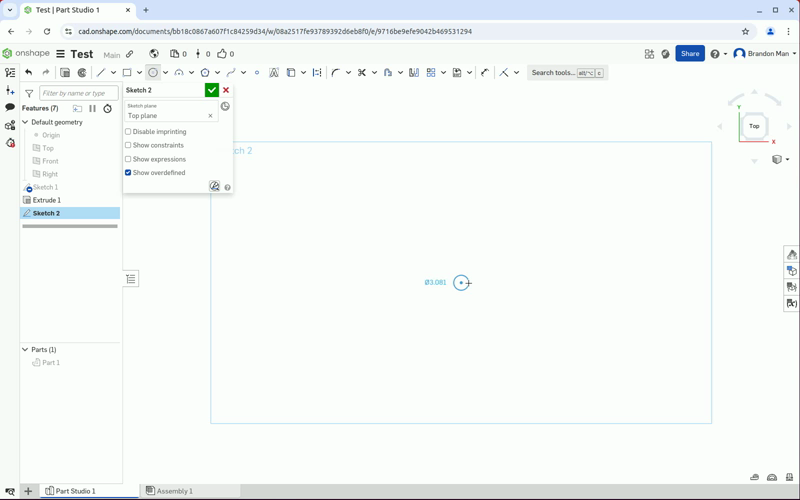
key(esc)
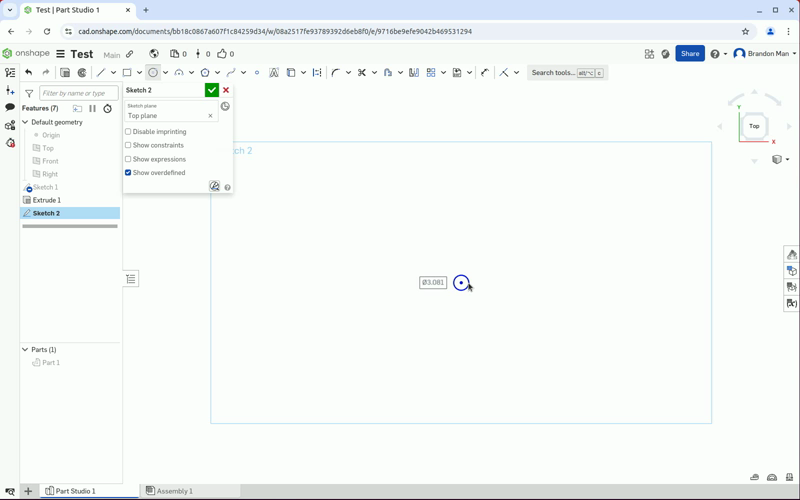
mouse_move(462, 282)
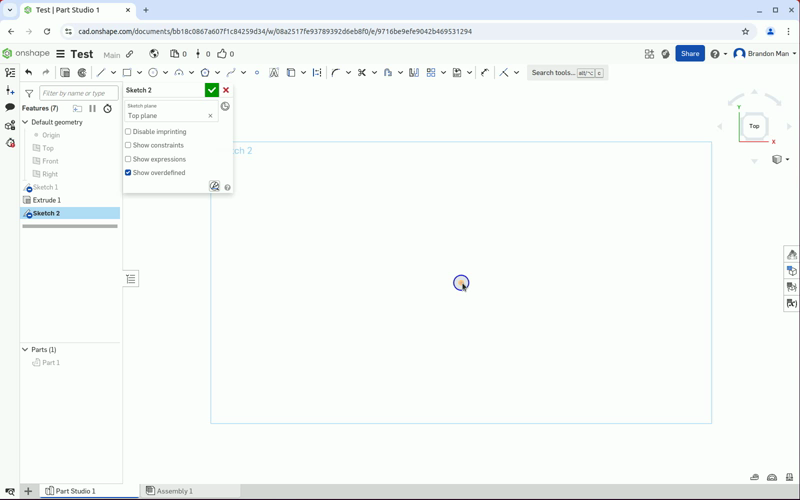
scroll(6)
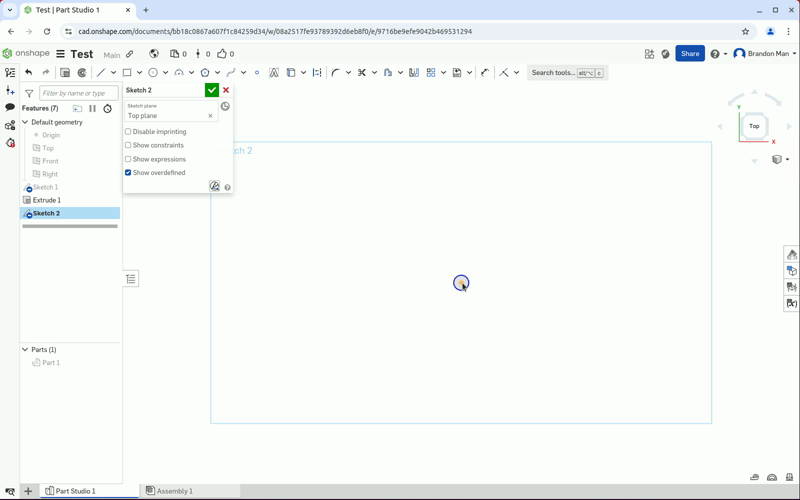
scroll(6)
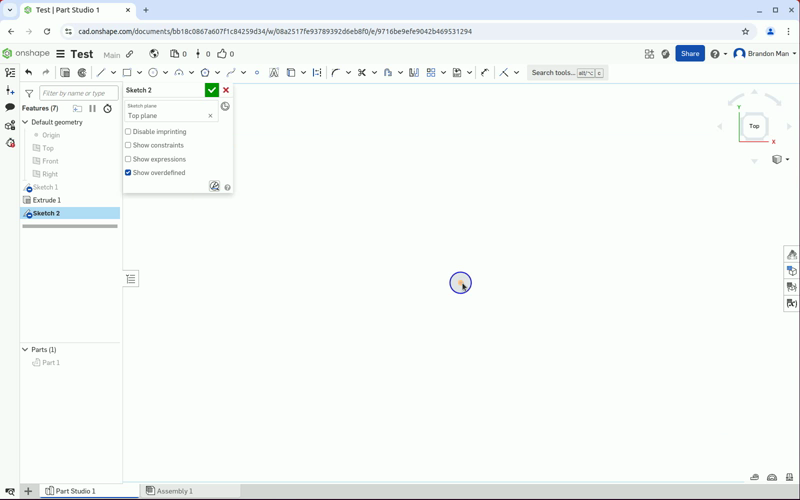
scroll(6)
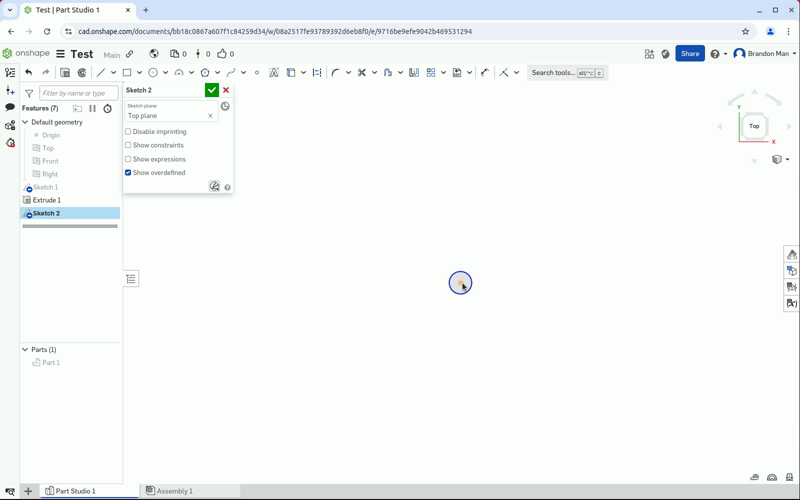
scroll(6)
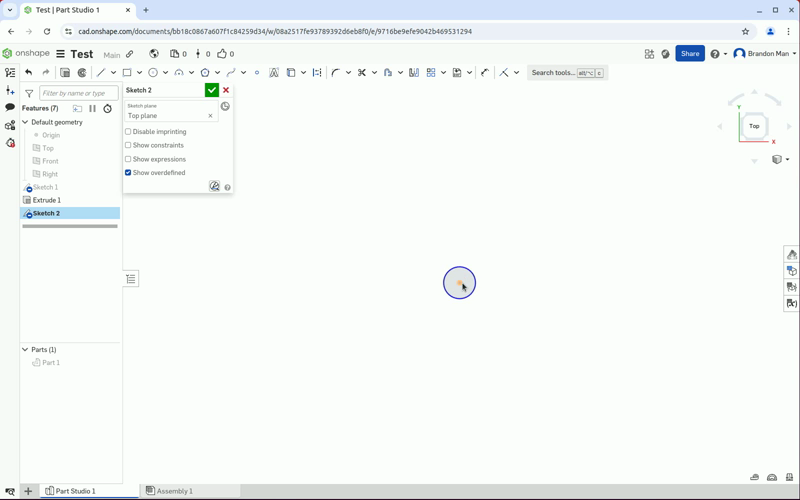
scroll(6)
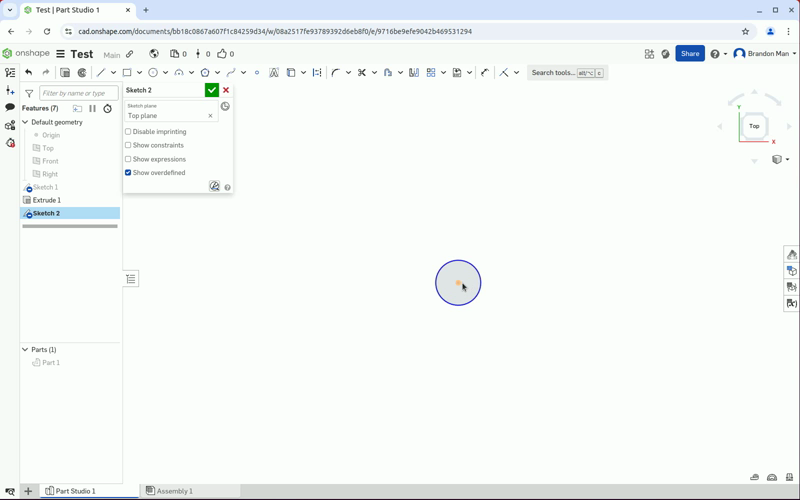
scroll(6)
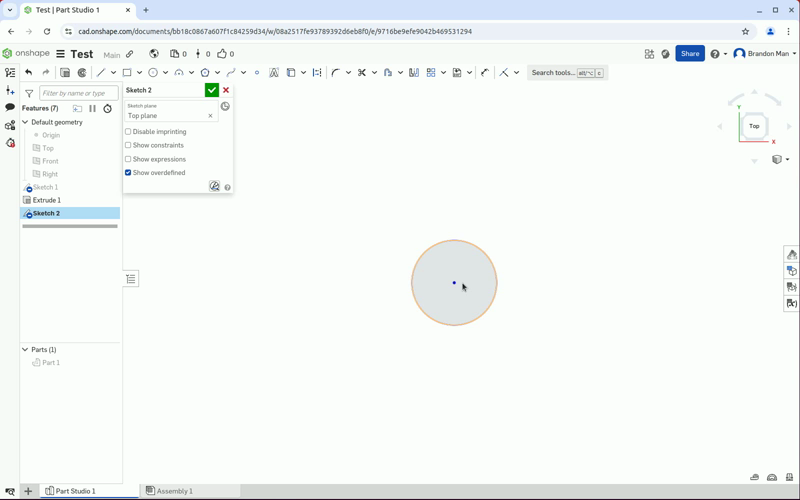
scroll(6)
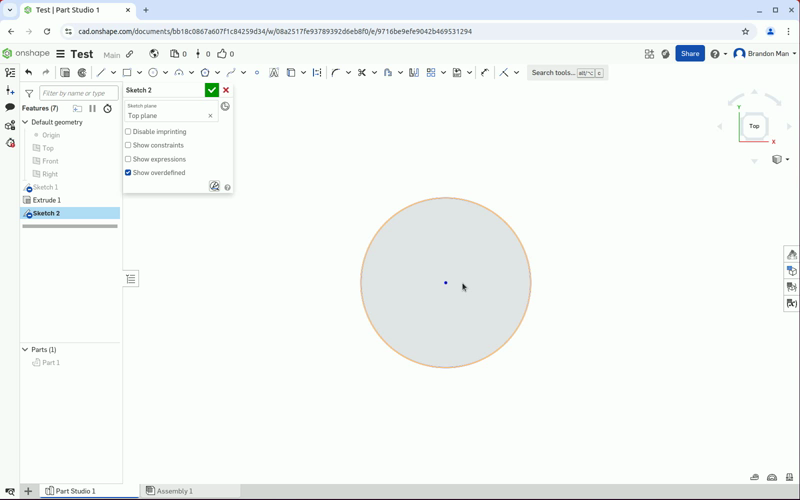
click(462, 282)
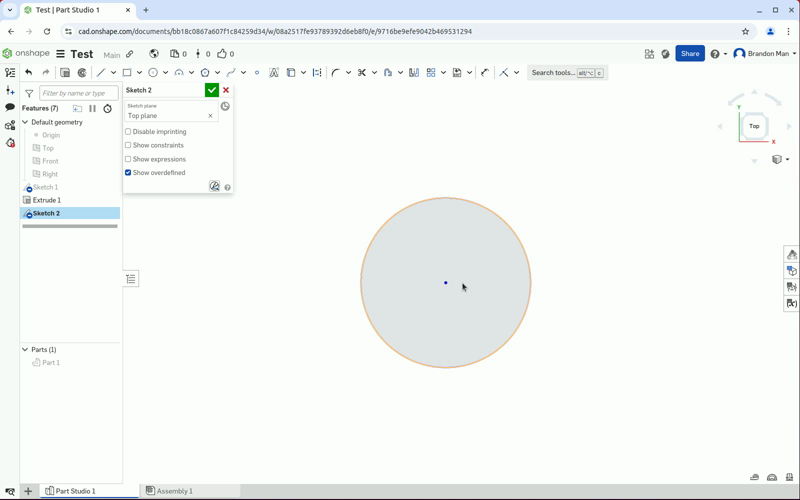
scroll(-6)
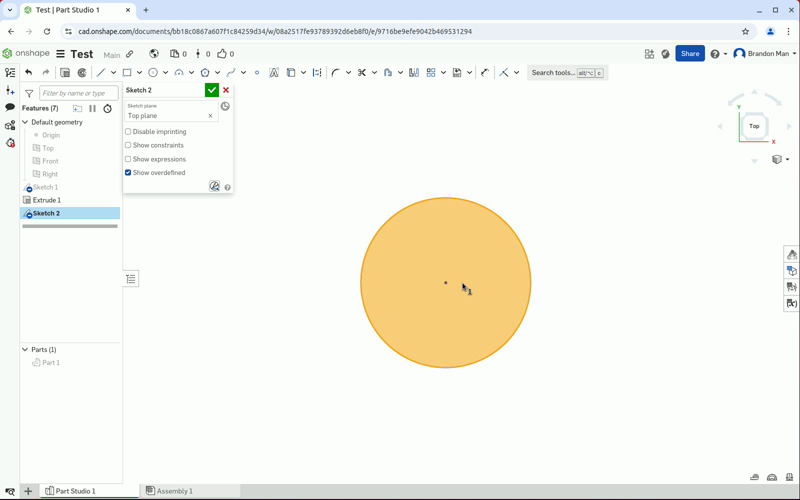
scroll(-6)
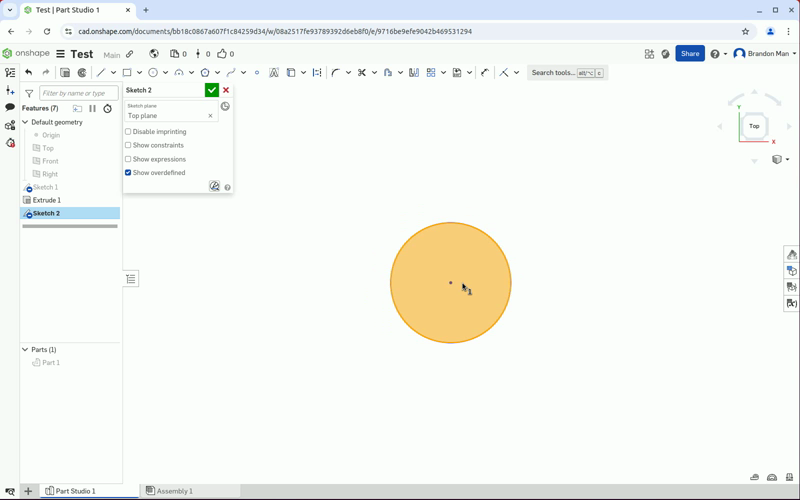
scroll(-6)
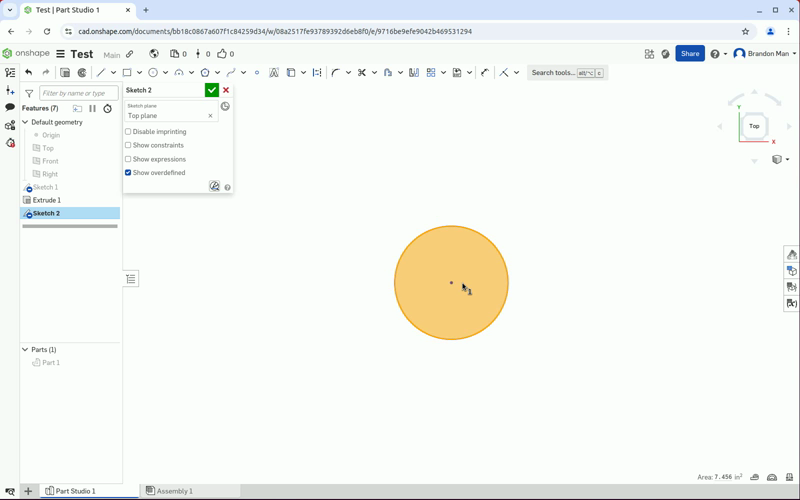
scroll(-6)
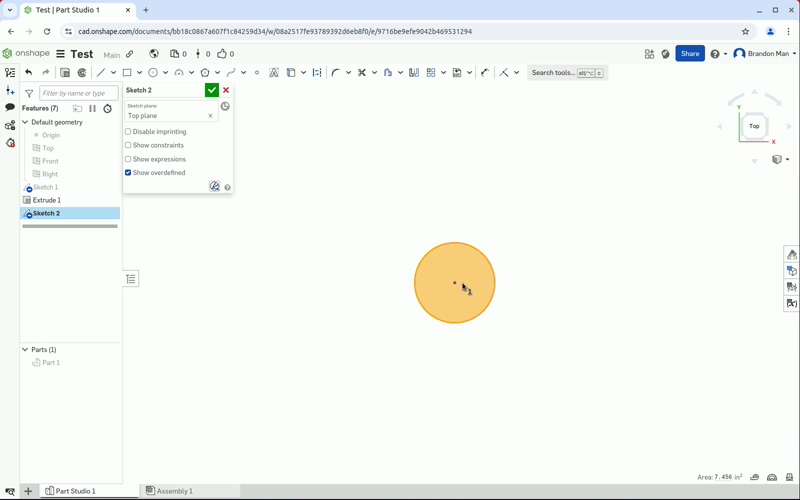
scroll(-6)
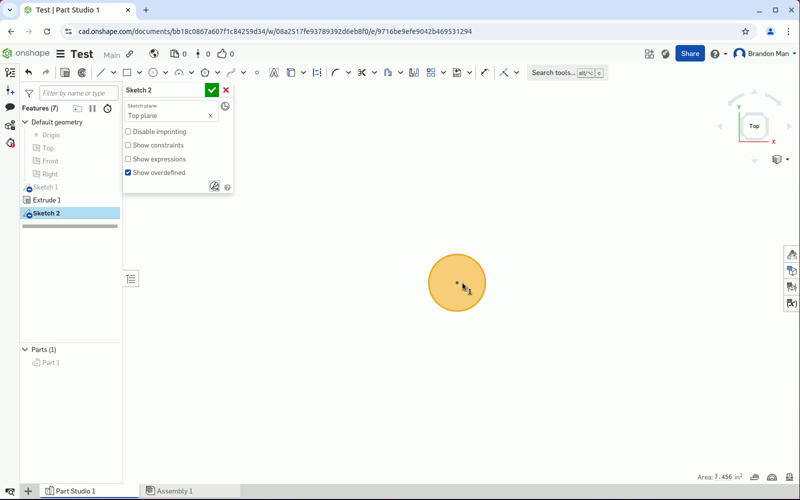
scroll(-6)
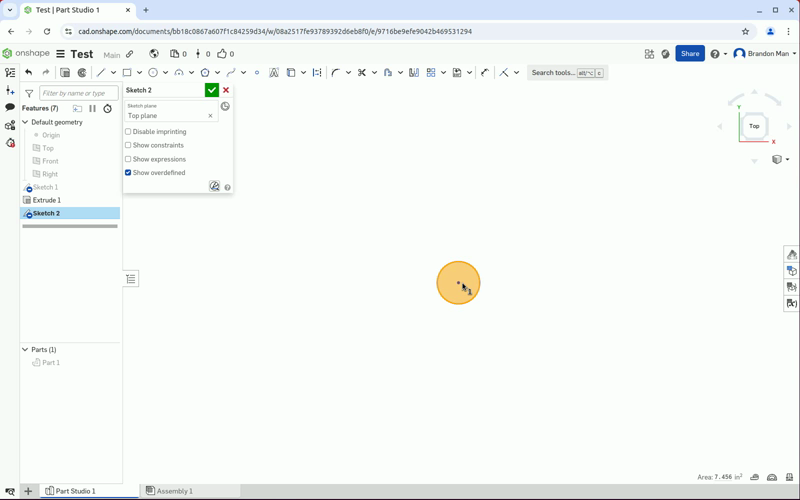
scroll(-6)
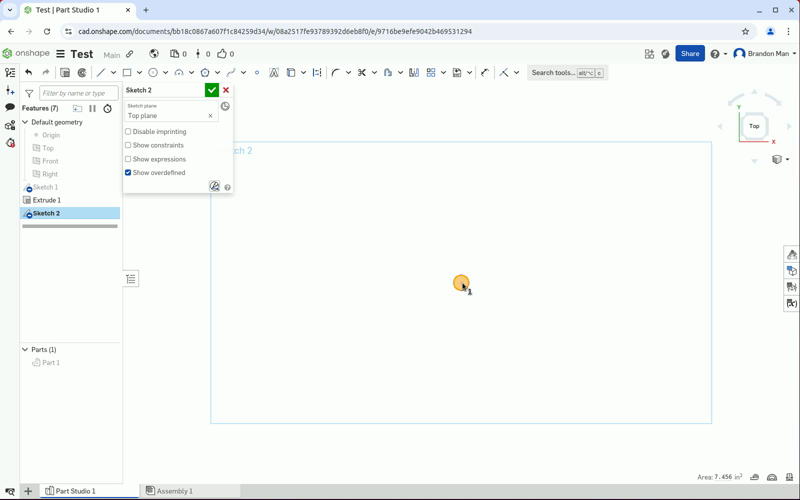
mouse_move(73, 352)
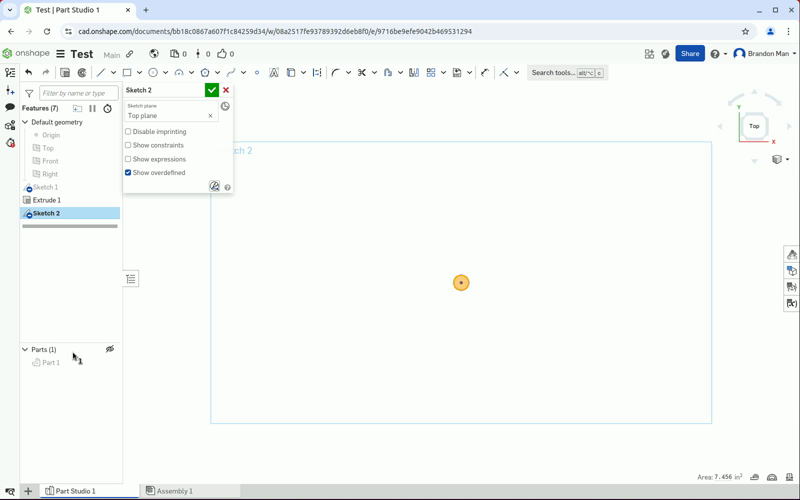
key(shift+y)
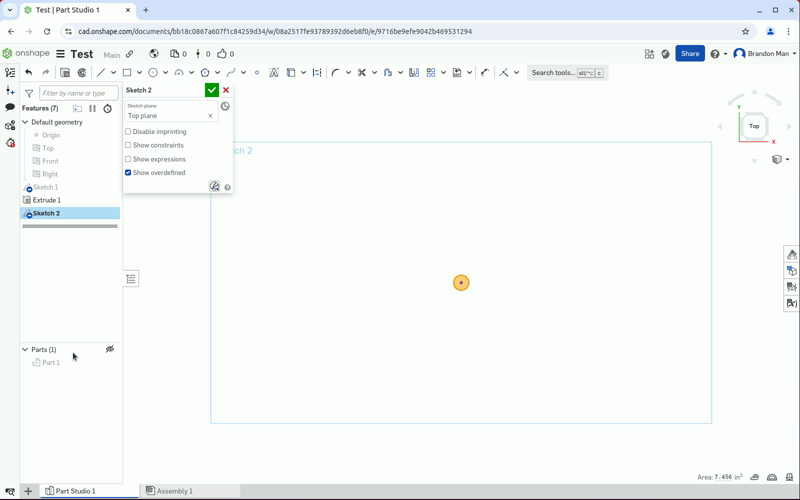
key(shift+e)
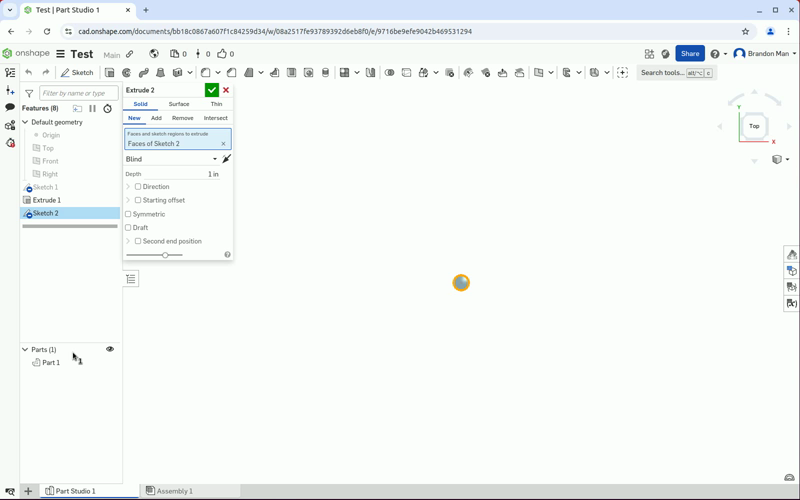
mouse_move(143, 106)
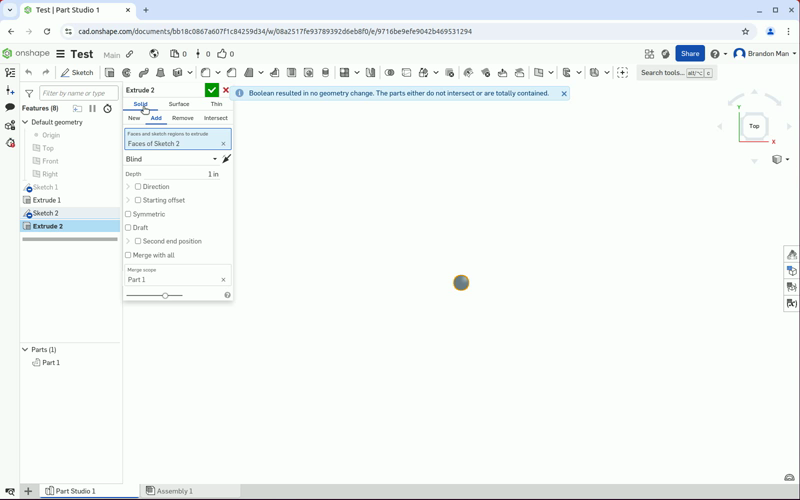
click(143, 106)
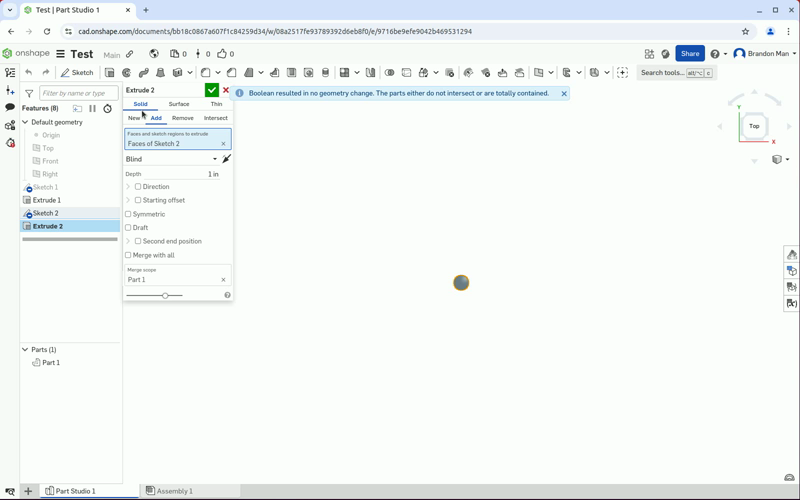
mouse_move(137, 120)
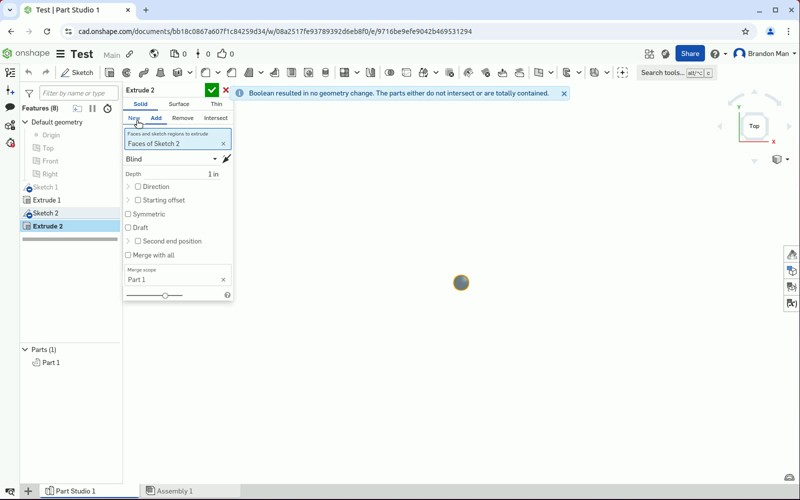
click(137, 120)
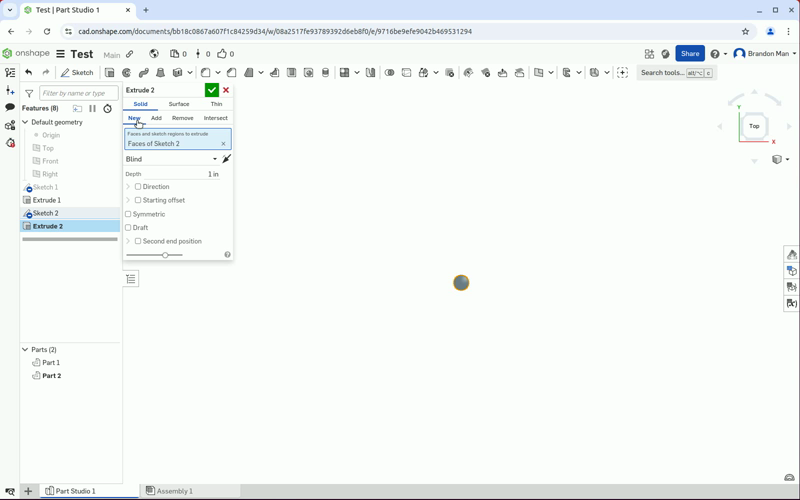
key(tab, 4)
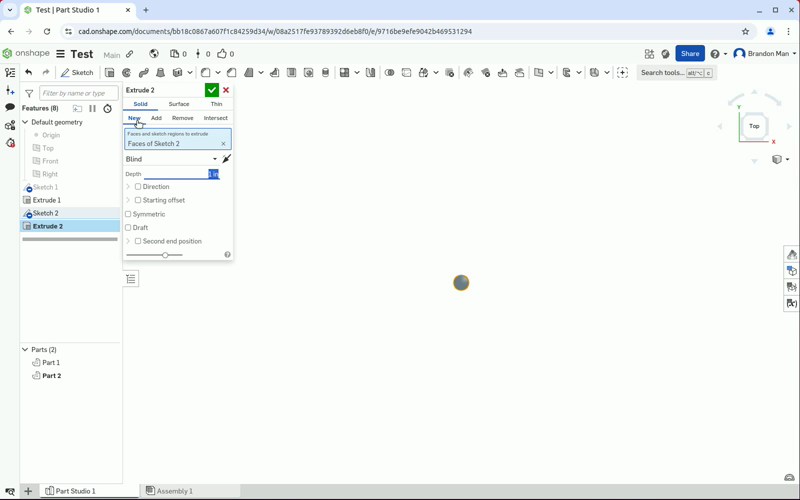
text(-7.462)
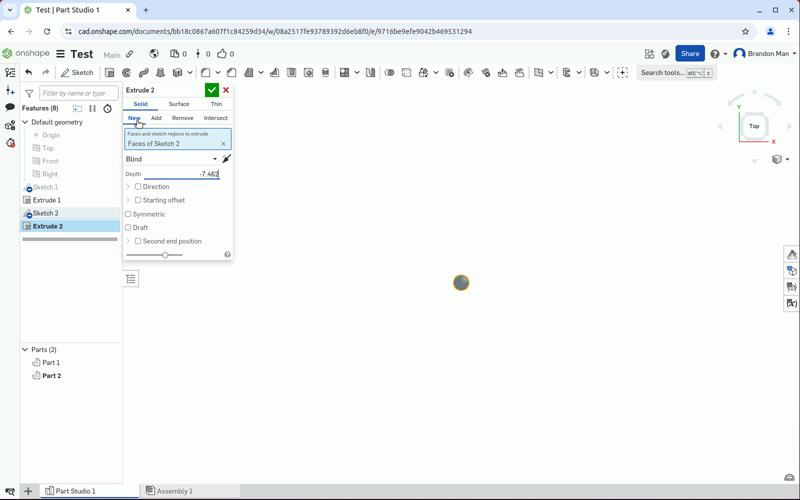
key(enter)
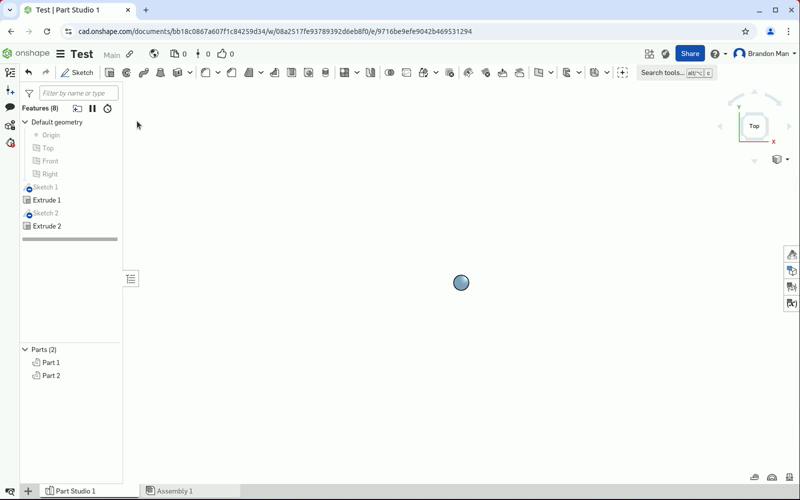
key(shift+h)
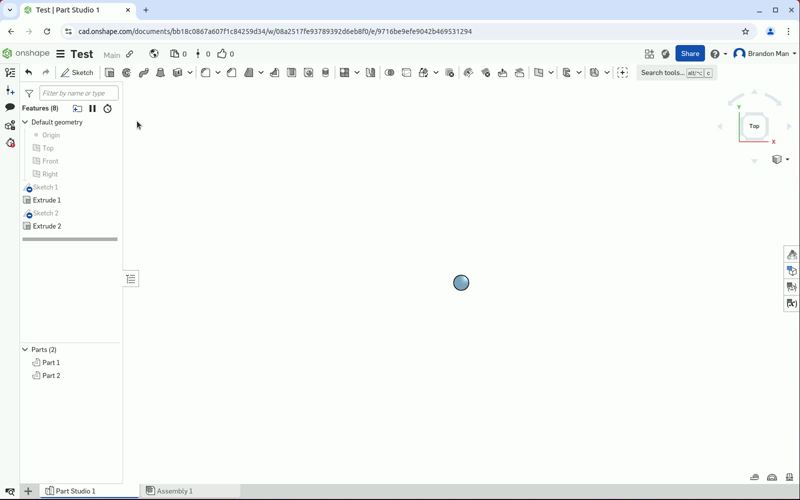
key(shift+h)
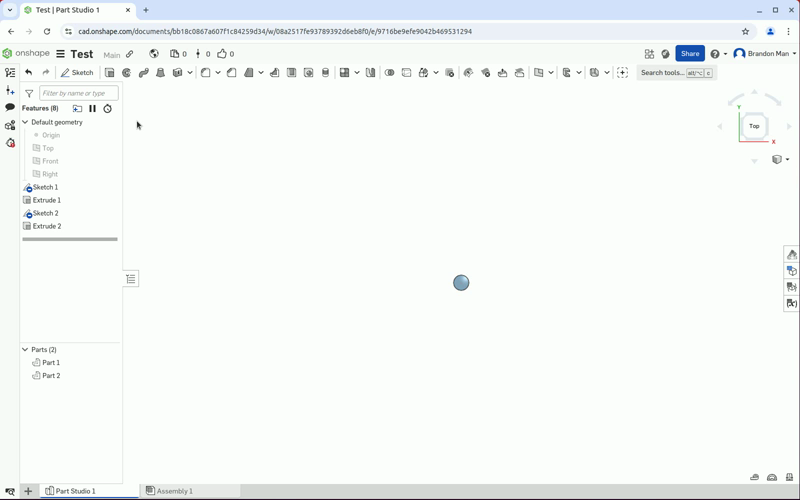
key(shift+7)
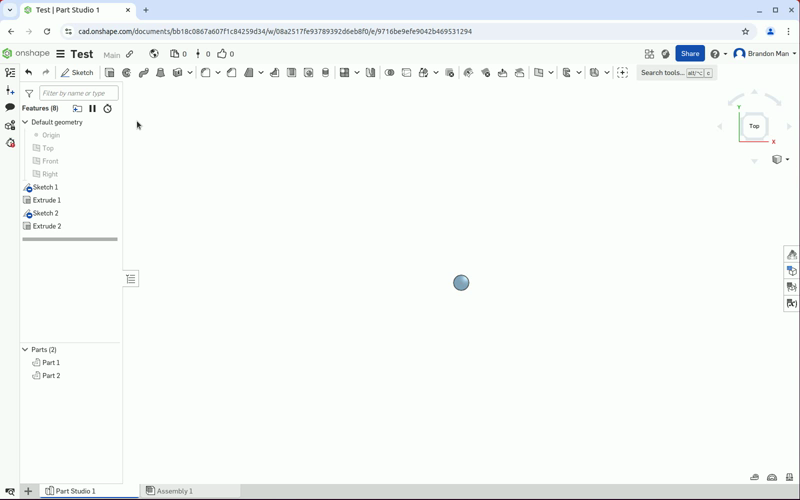
key(up, 3)
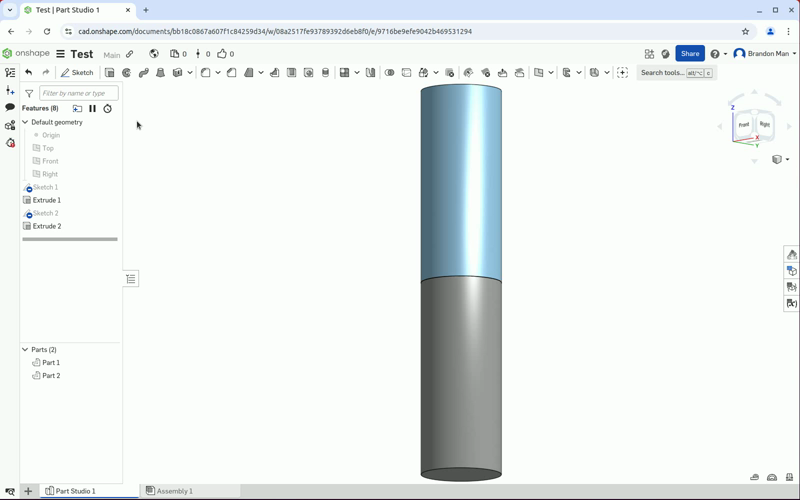
key(left, 3)
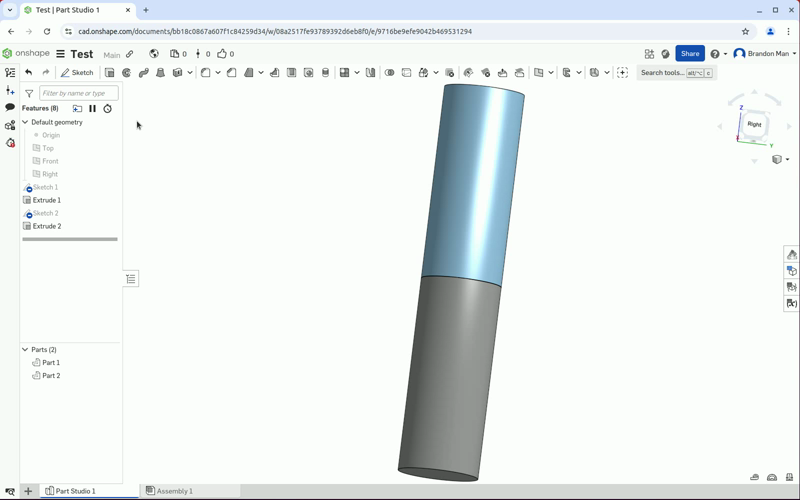
key(right, 3)
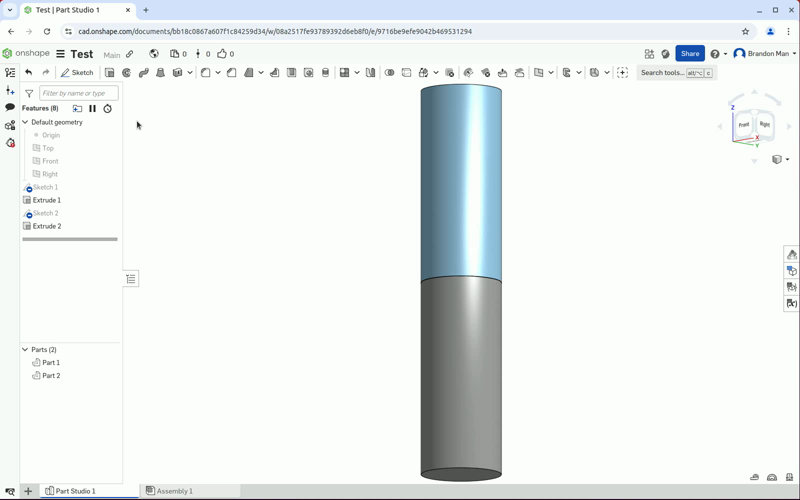
key(down, 3)
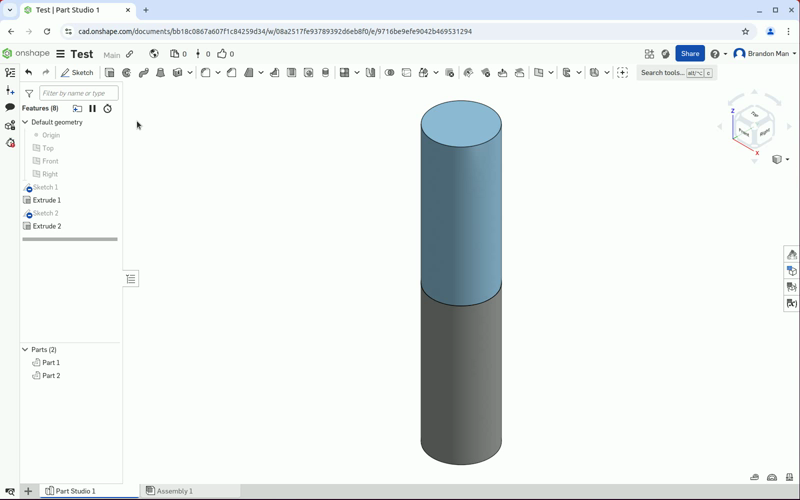
mouse_move(73, 189)
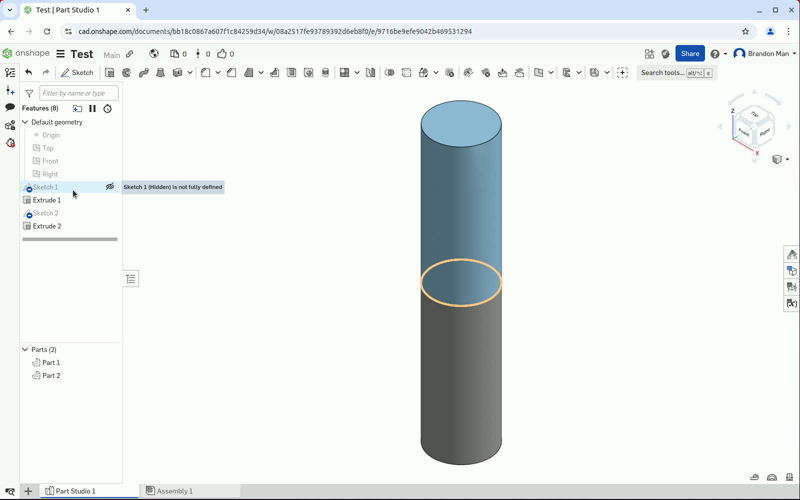
click(73, 189)